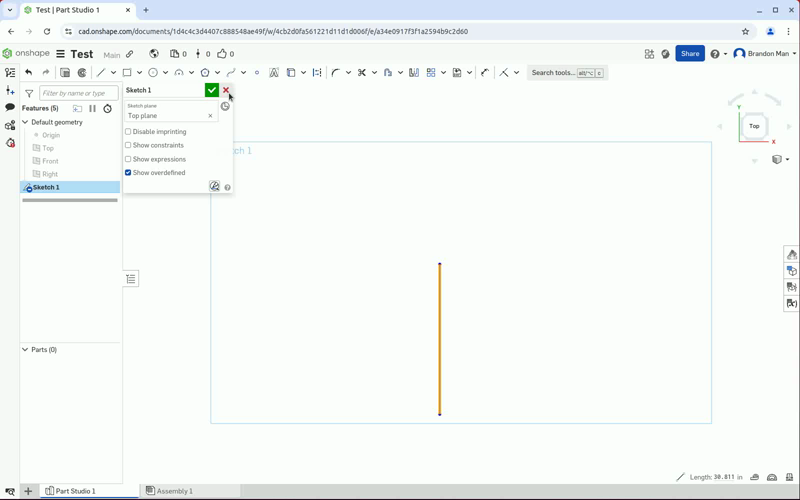
key(shift+h)
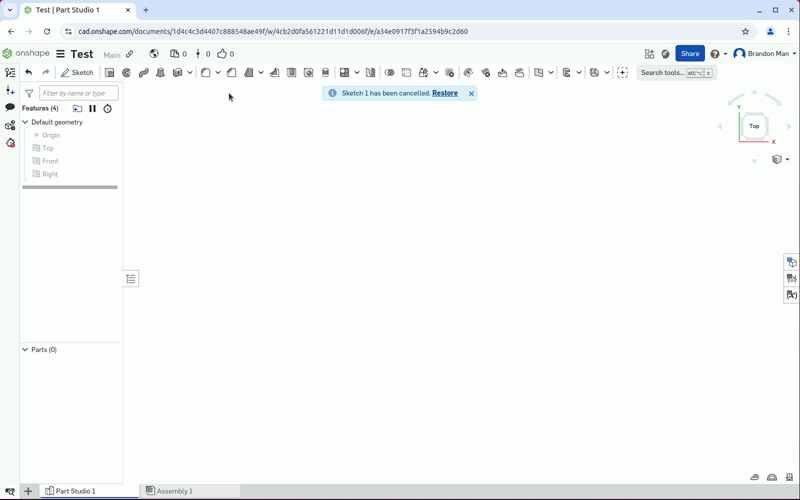
mouse_move(73, 352)
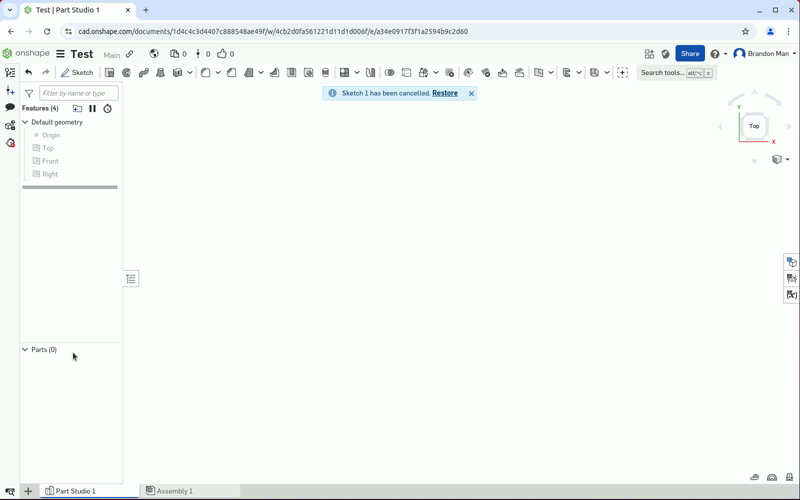
key(y)
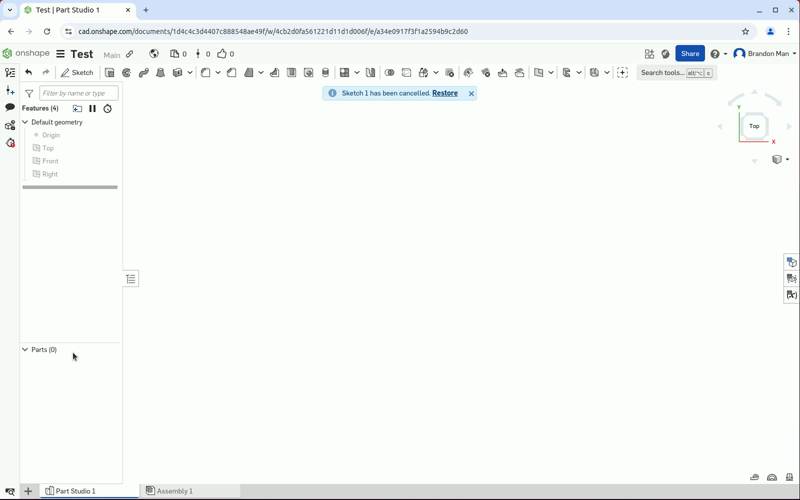
key(shift+p)
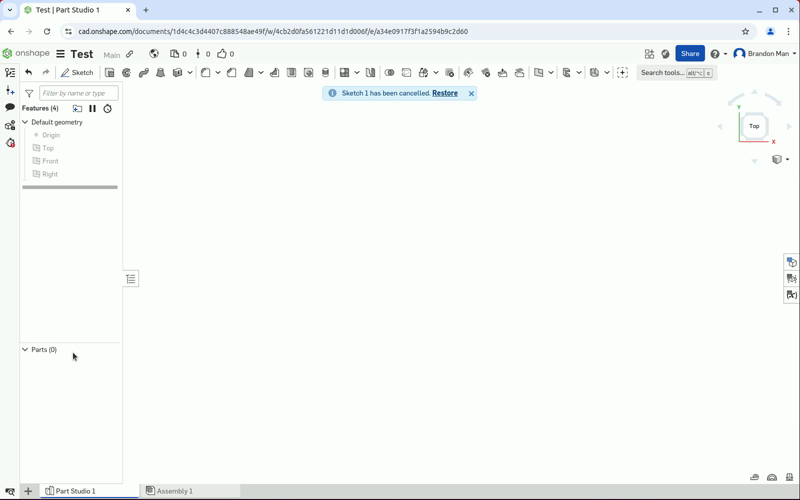
key(space)
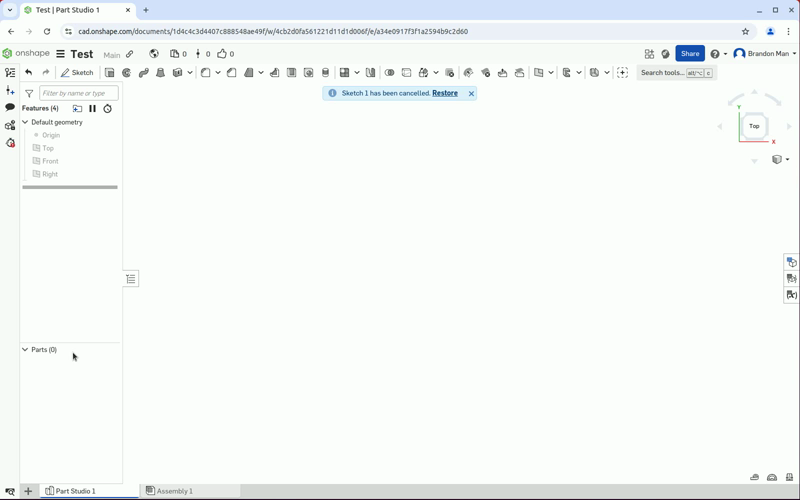
key_down(shift)
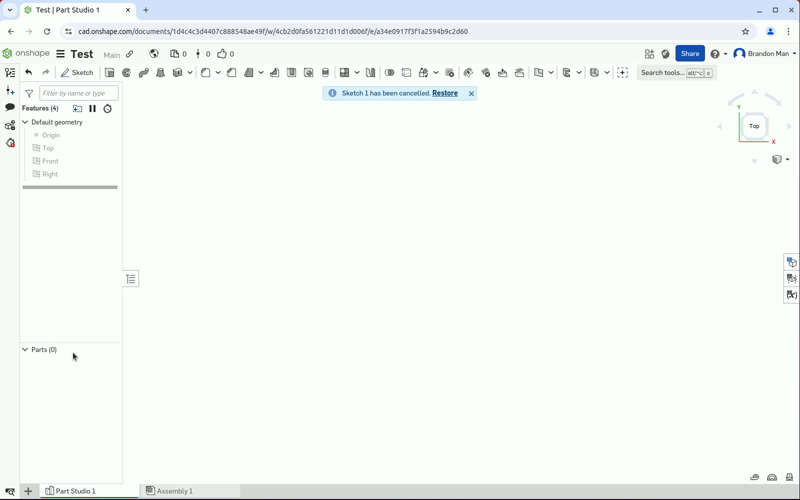
key(up)
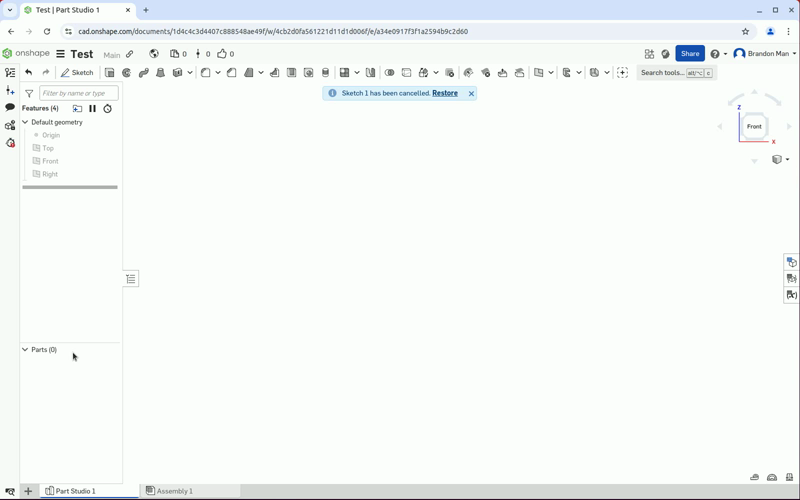
key_up(shift)
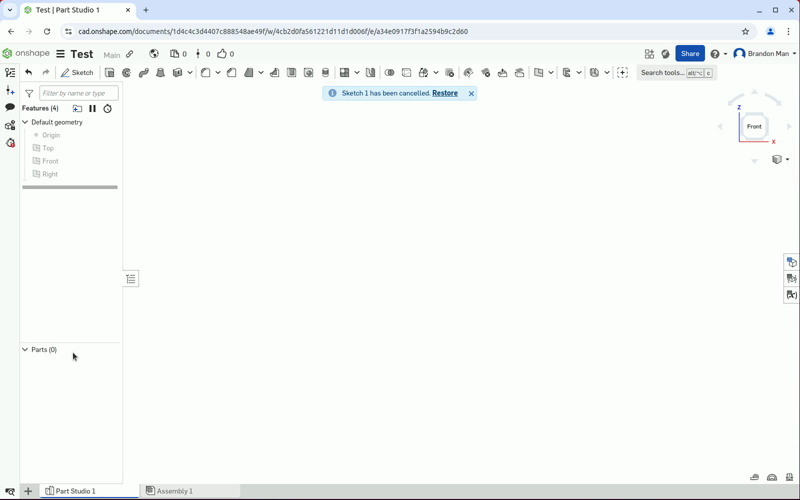
mouse_move(73, 352)
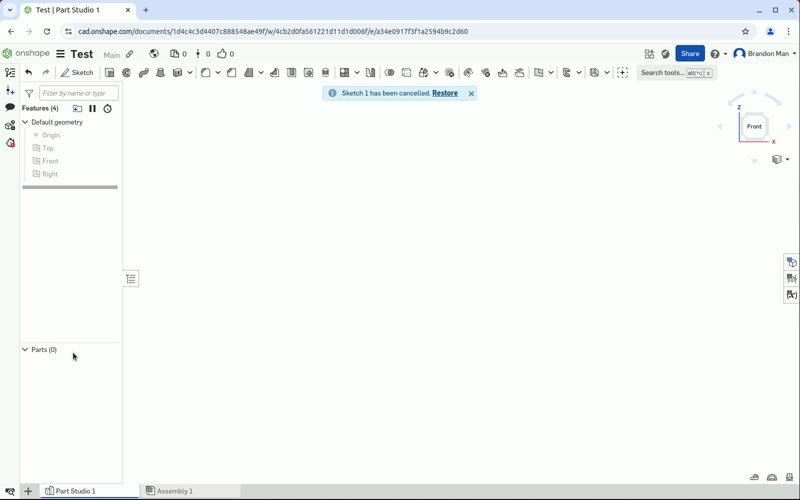
key(shift+y)
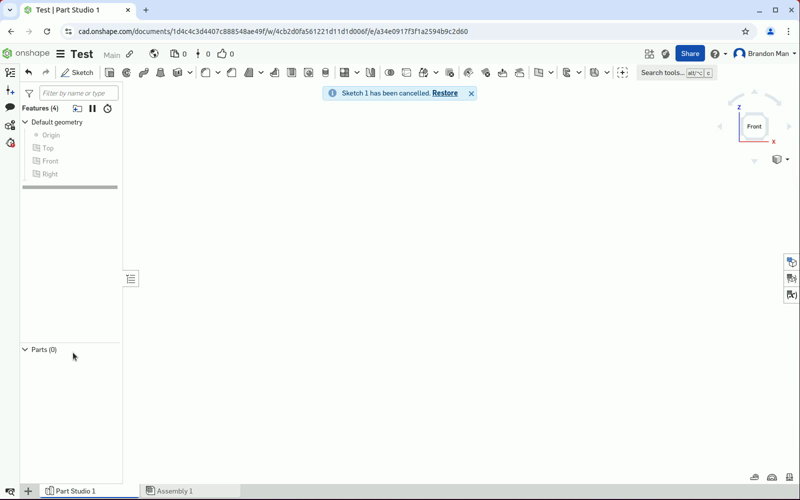
key(shift+s)
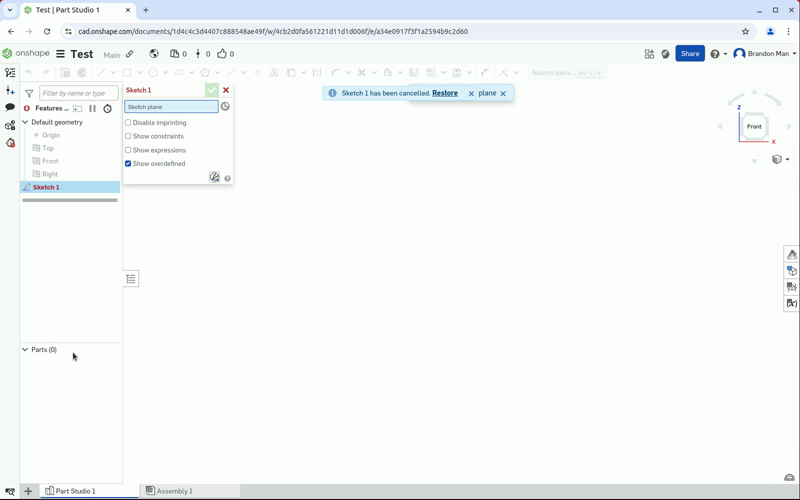
mouse_move(73, 163)
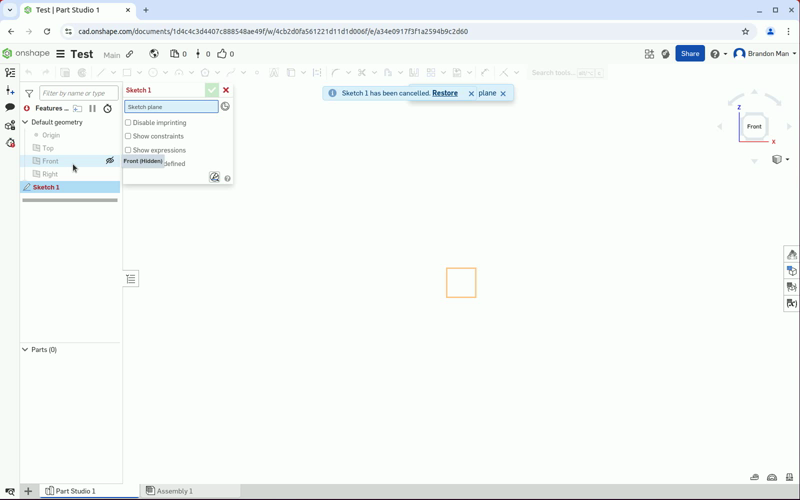
click(73, 163)
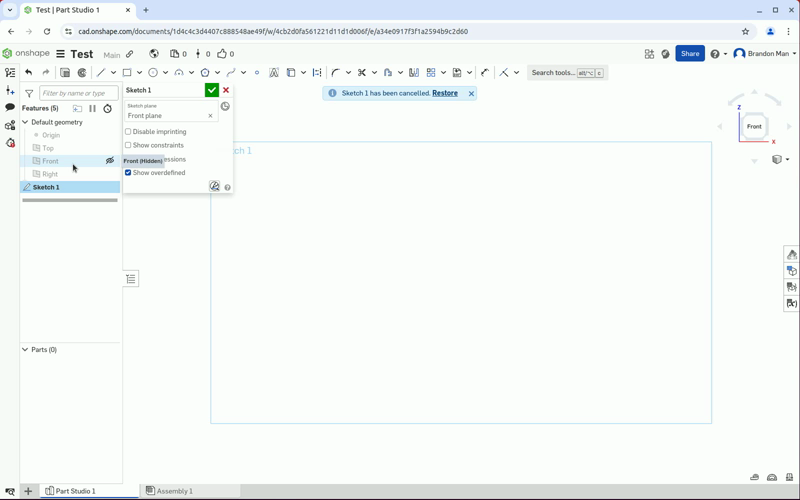
mouse_move(73, 352)
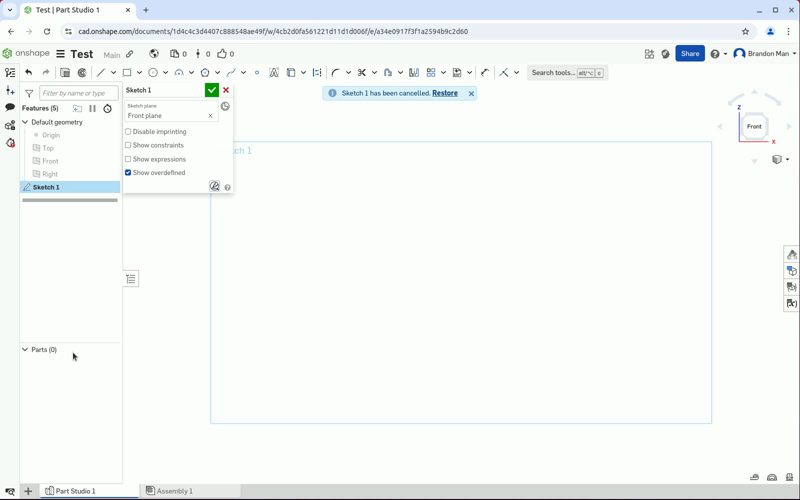
key(y)
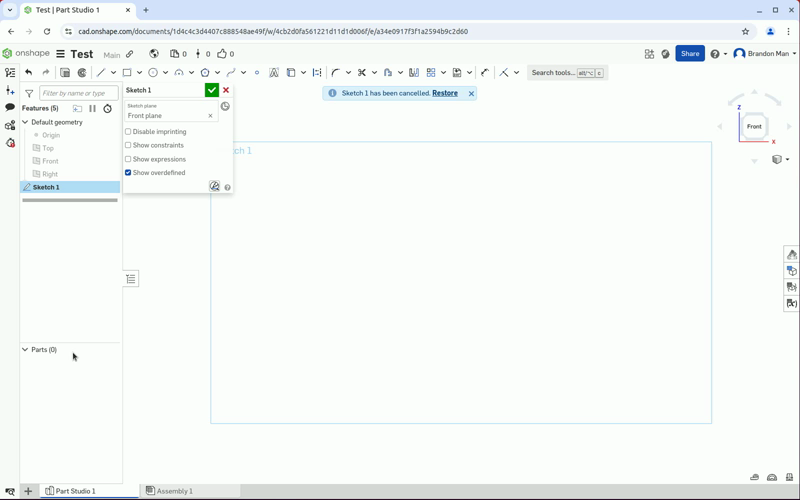
key(l)
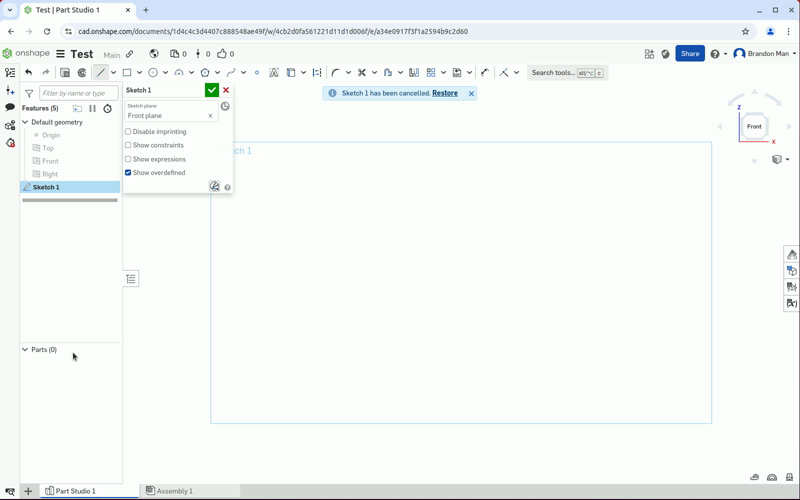
key_down(shift)
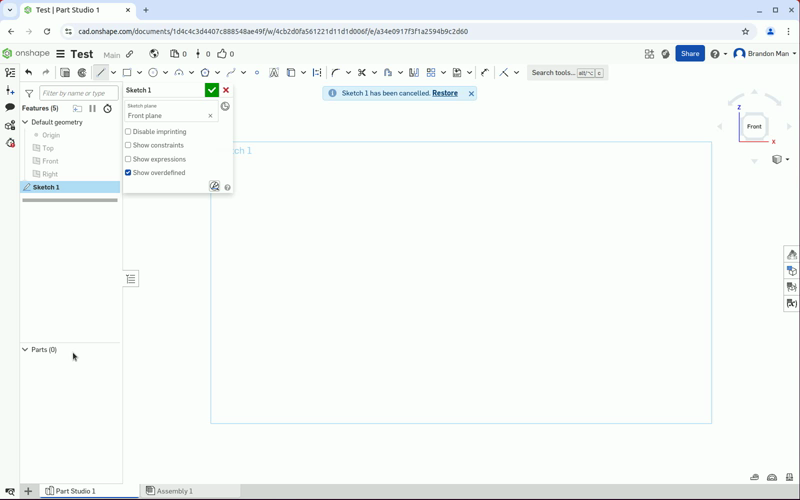
mouse_move(476, 282)
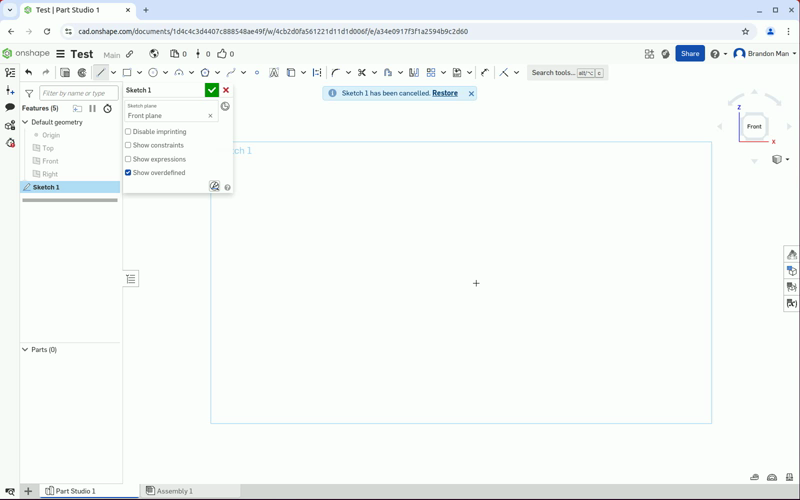
click(476, 282)
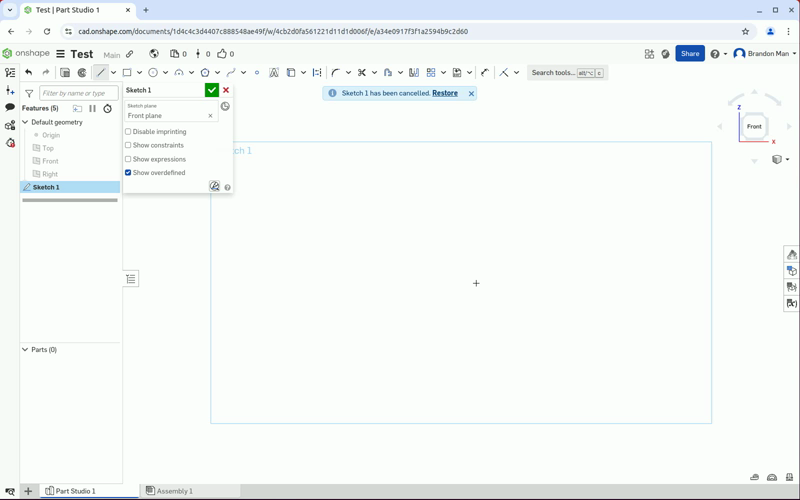
key_up(shift)
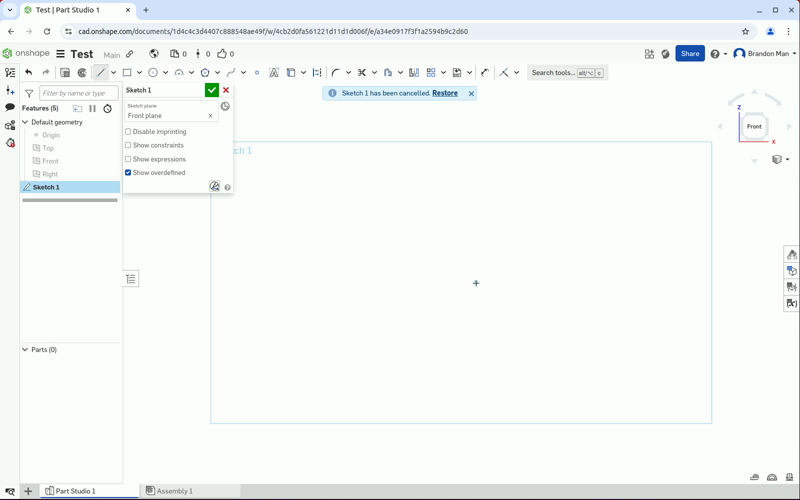
key_down(shift)
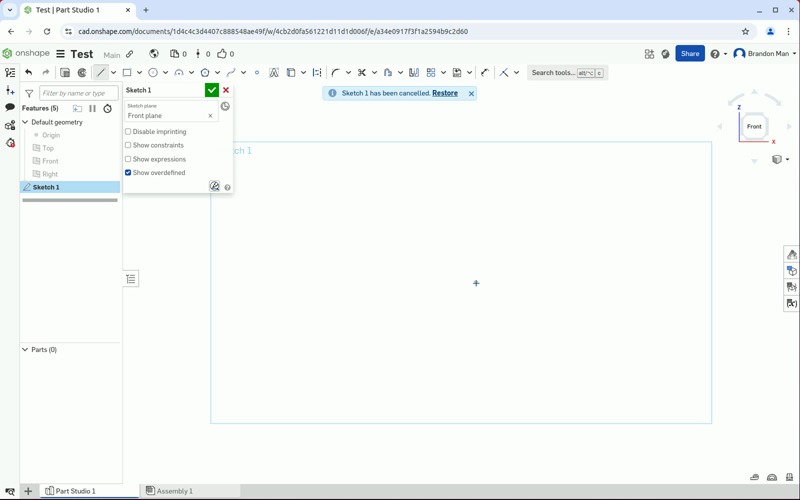
mouse_move(554, 342)
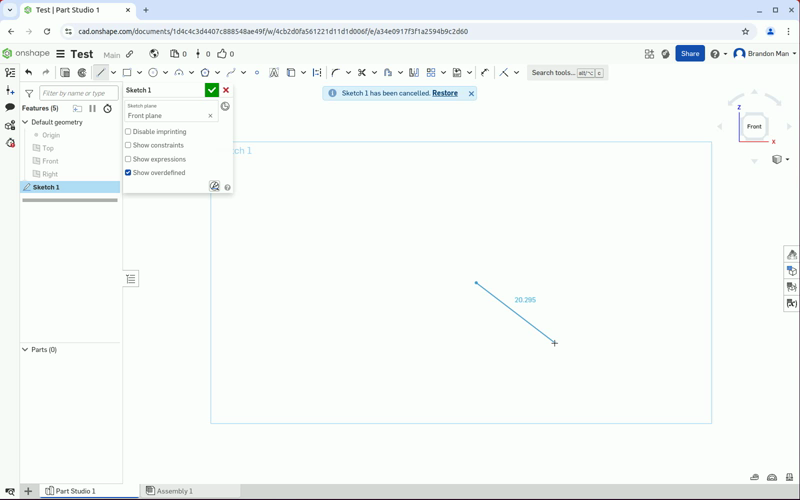
click(554, 342)
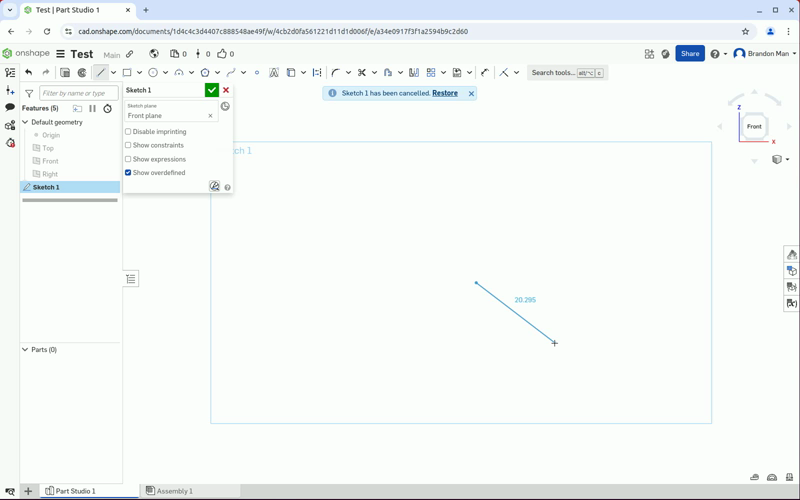
key_up(shift)
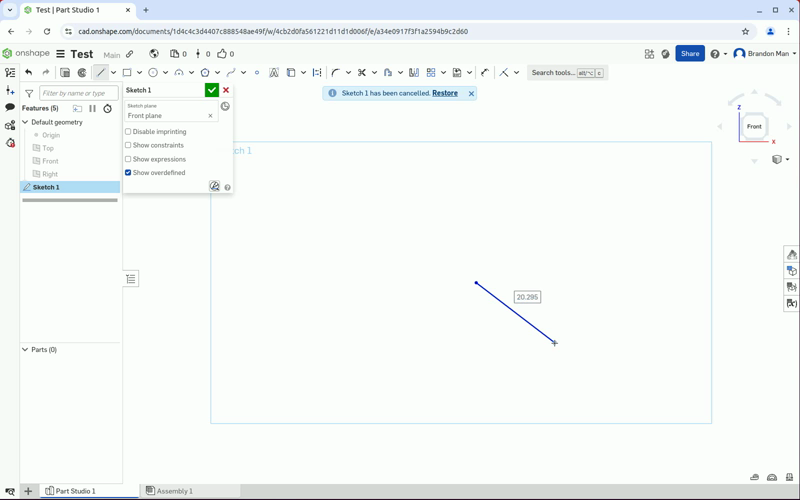
key(esc)
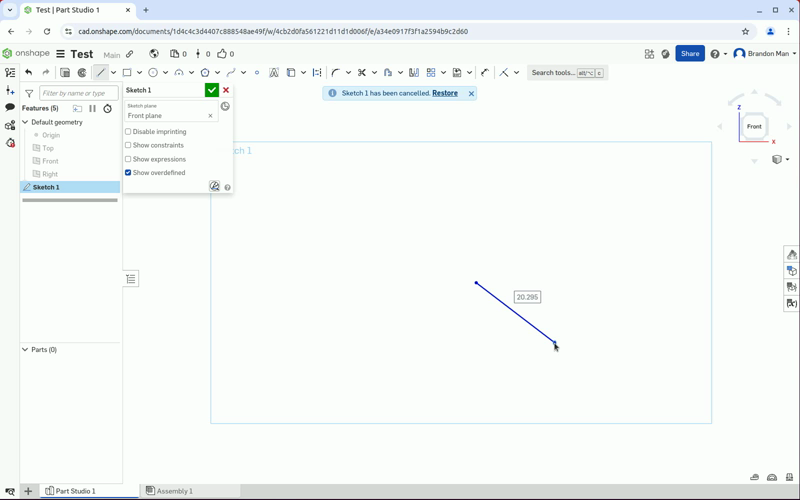
key(a)
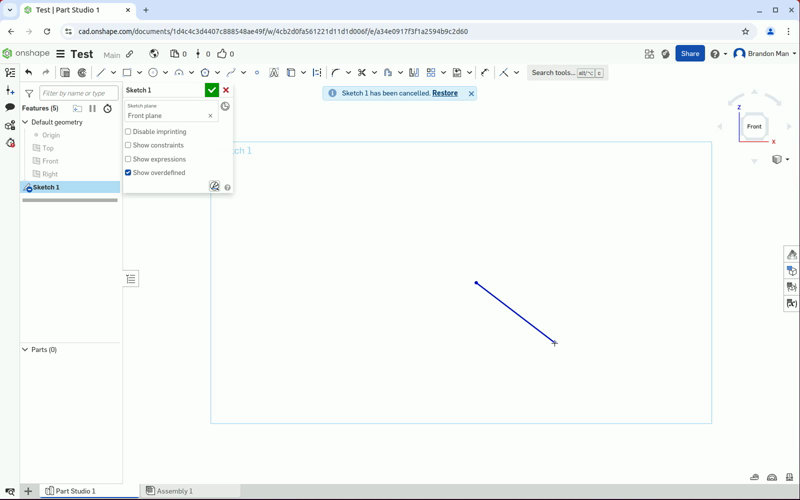
mouse_move(554, 342)
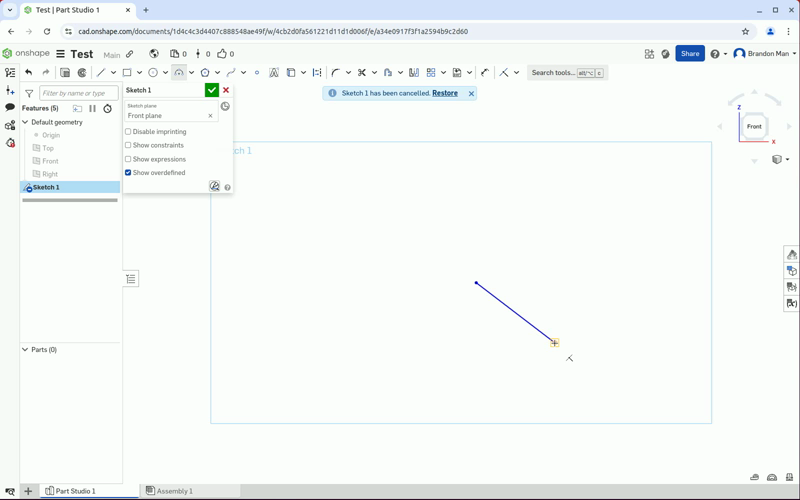
click(554, 342)
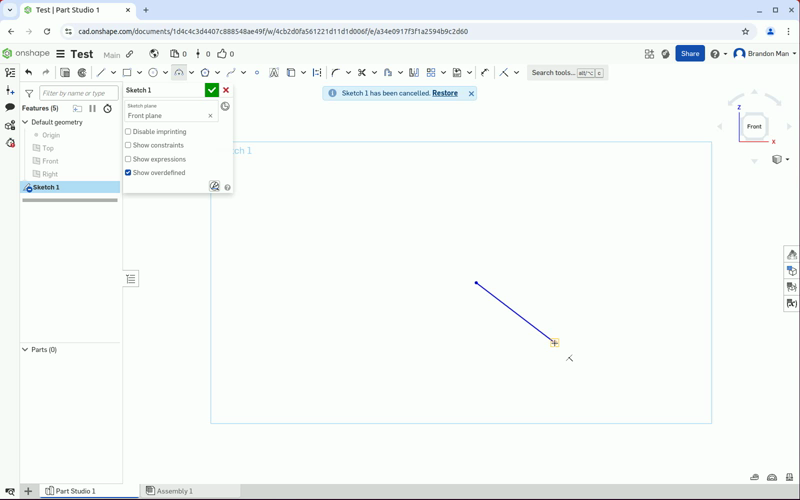
key_down(shift)
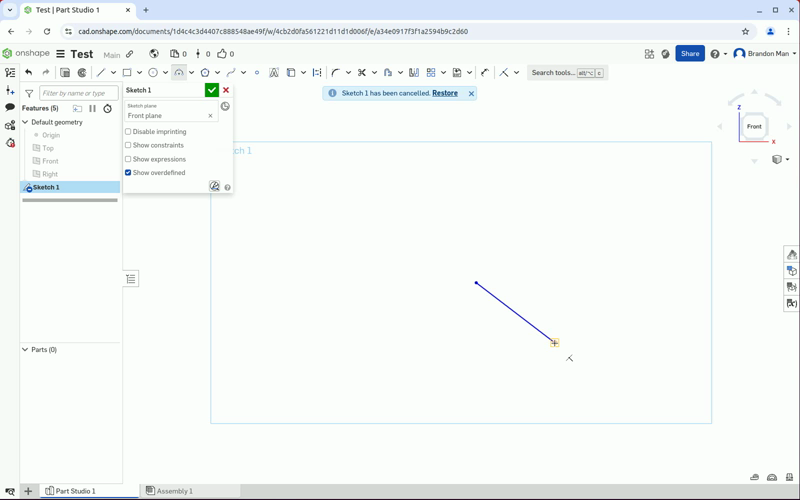
mouse_move(554, 222)
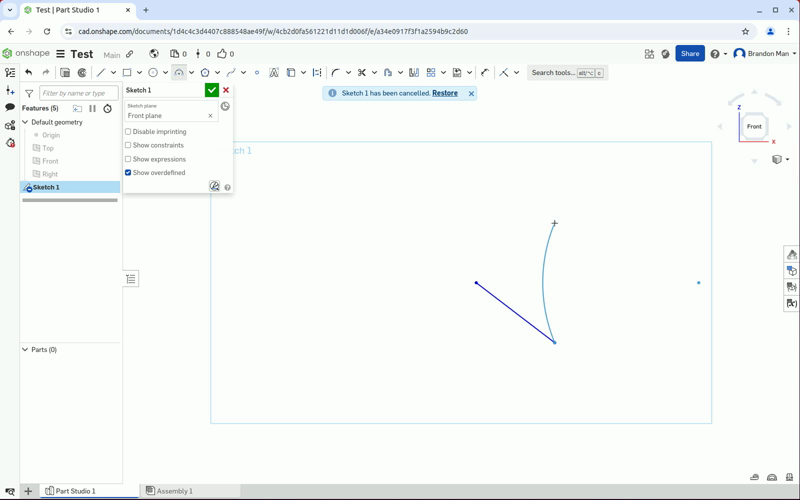
click(554, 222)
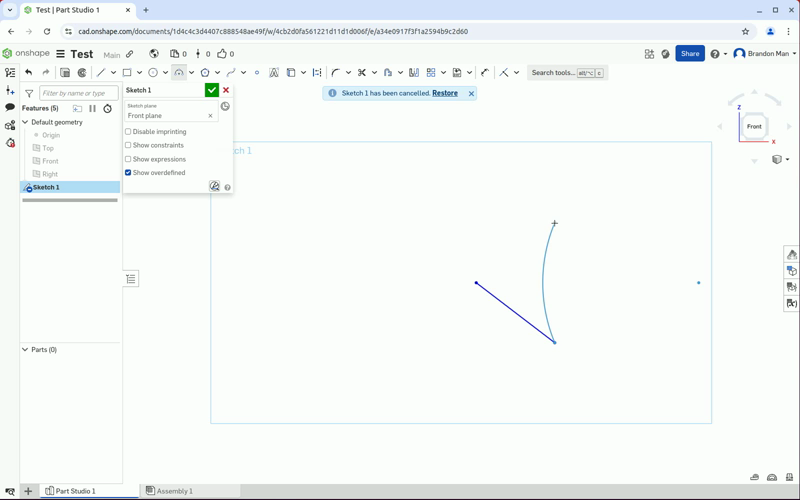
mouse_move(352, 282)
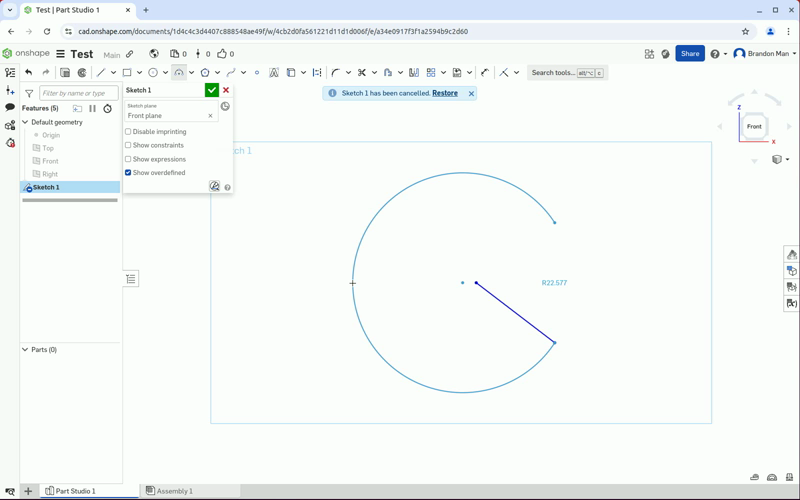
click(352, 282)
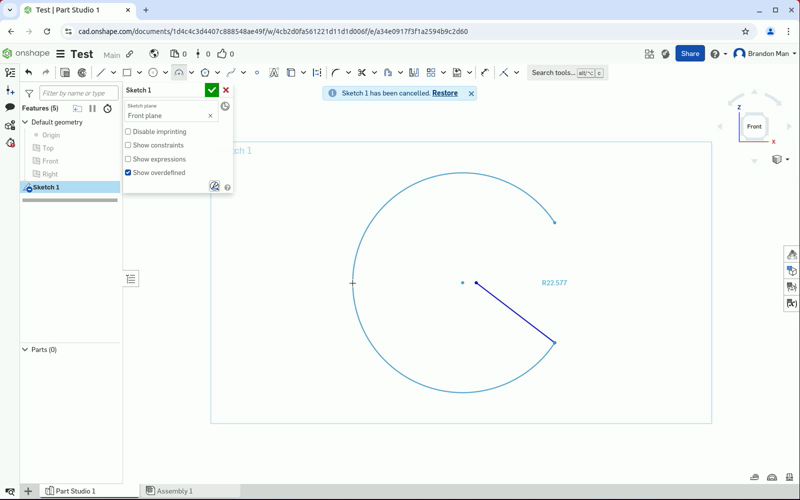
key_up(shift)
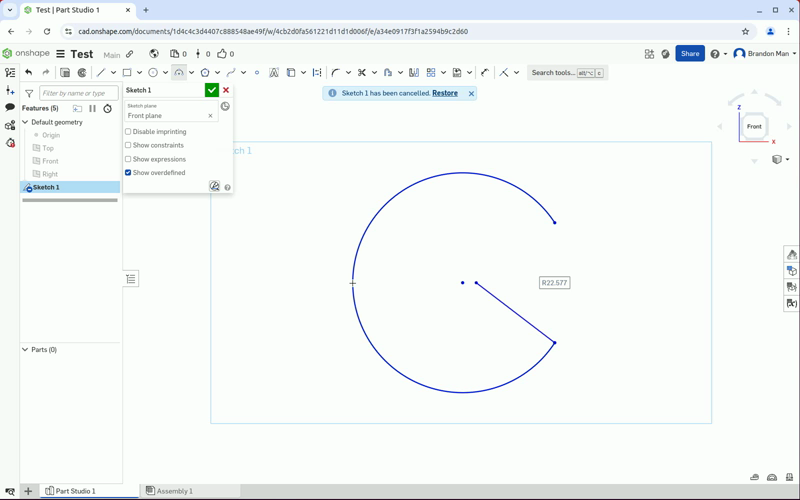
key(esc)
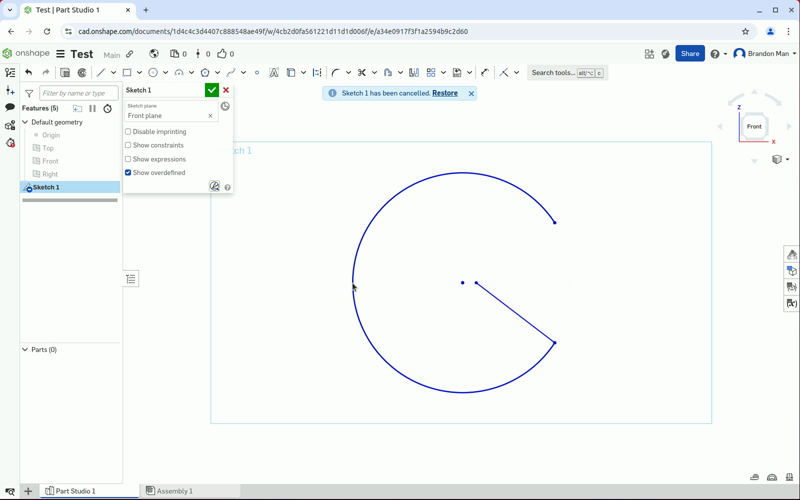
key(l)
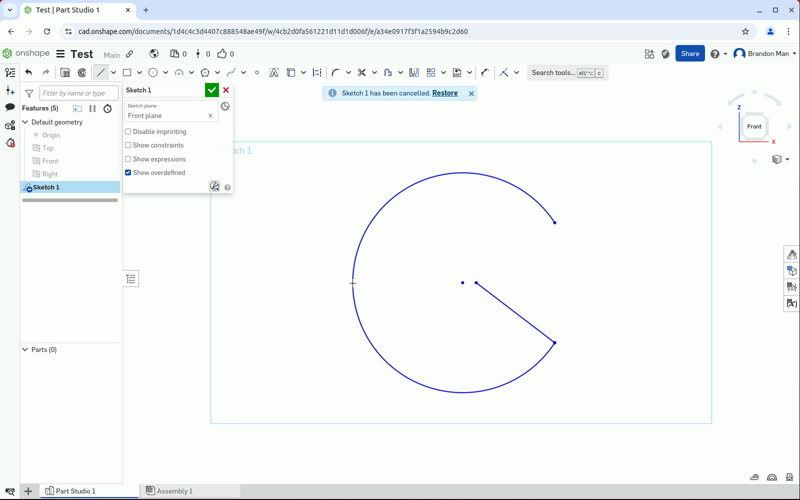
mouse_move(554, 222)
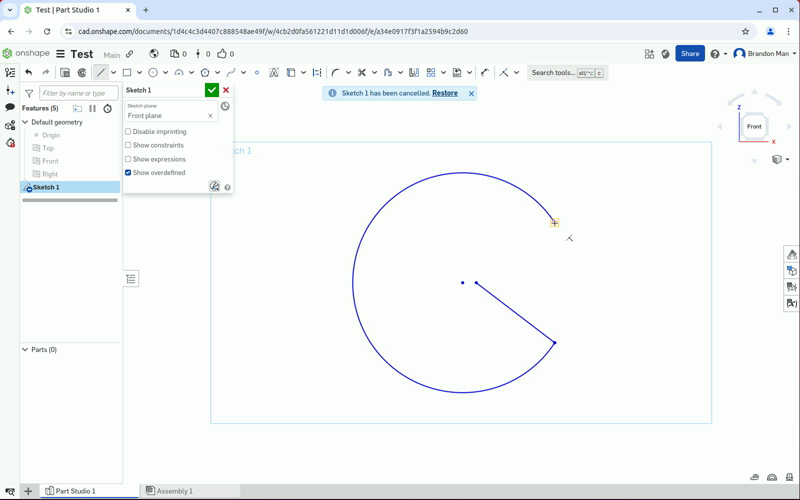
click(554, 222)
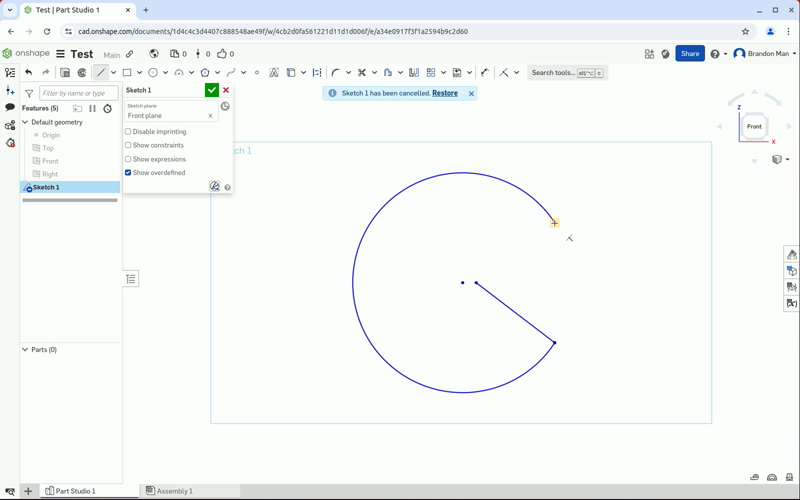
key_down(shift)
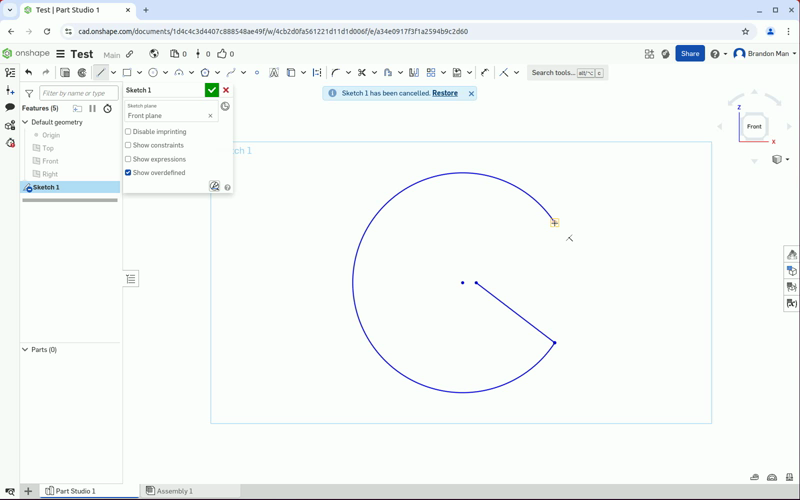
mouse_move(476, 282)
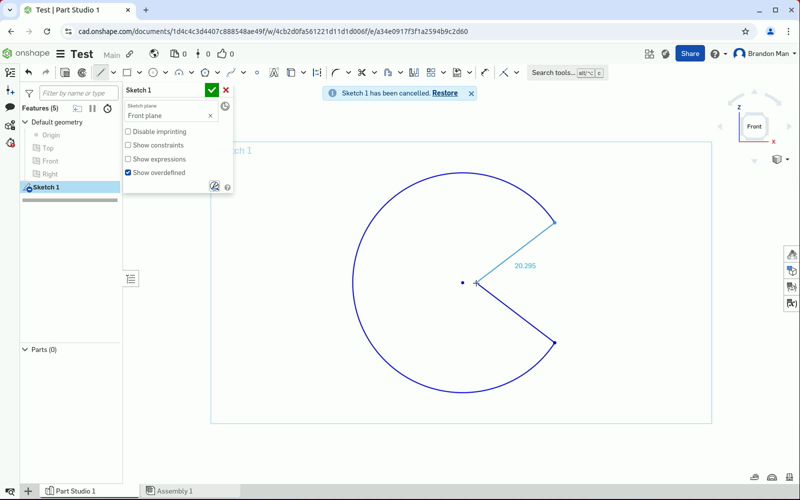
key_up(shift)
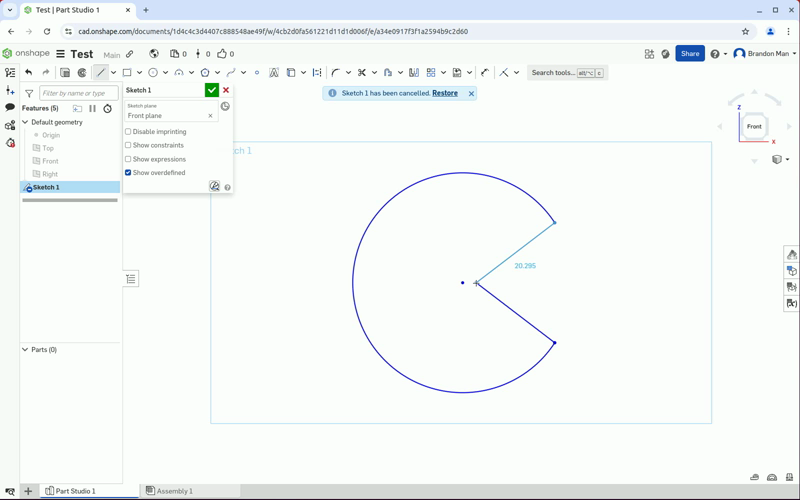
click(476, 282)
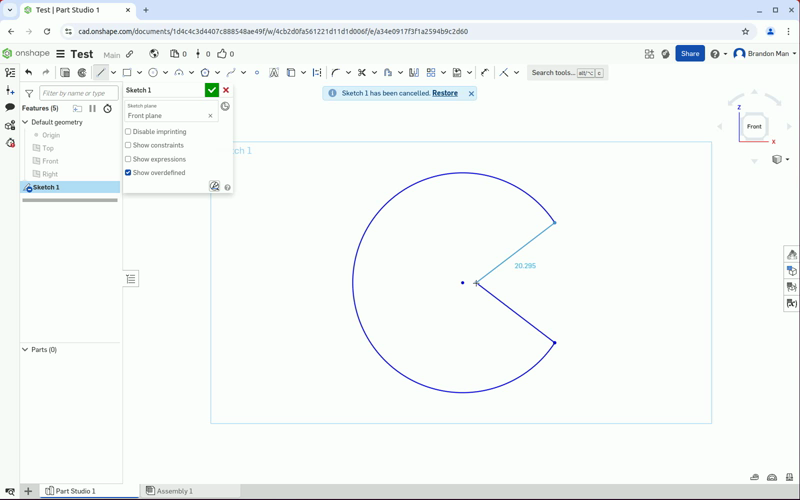
key(esc)
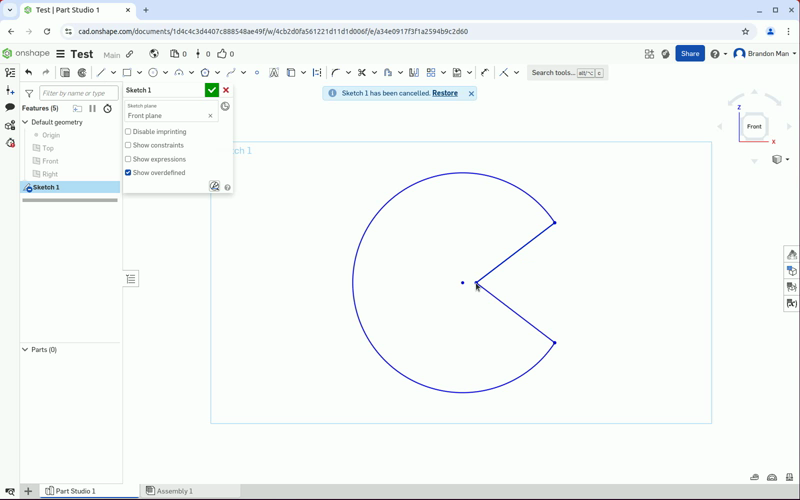
key(l)
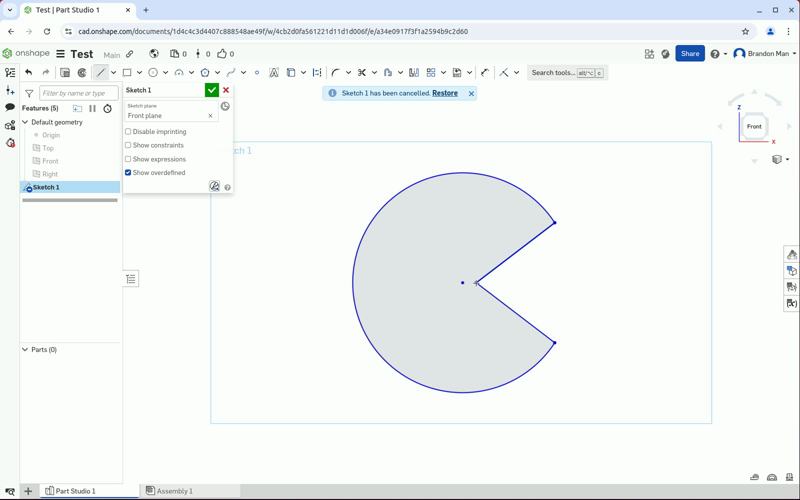
key_down(shift)
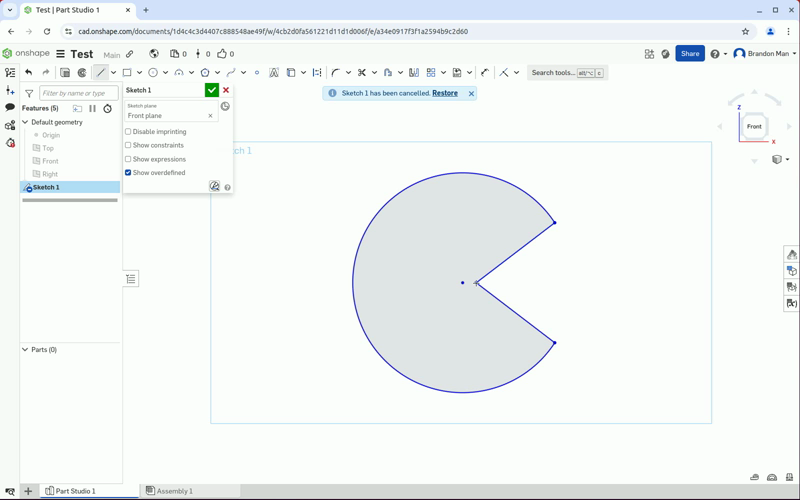
mouse_move(478, 208)
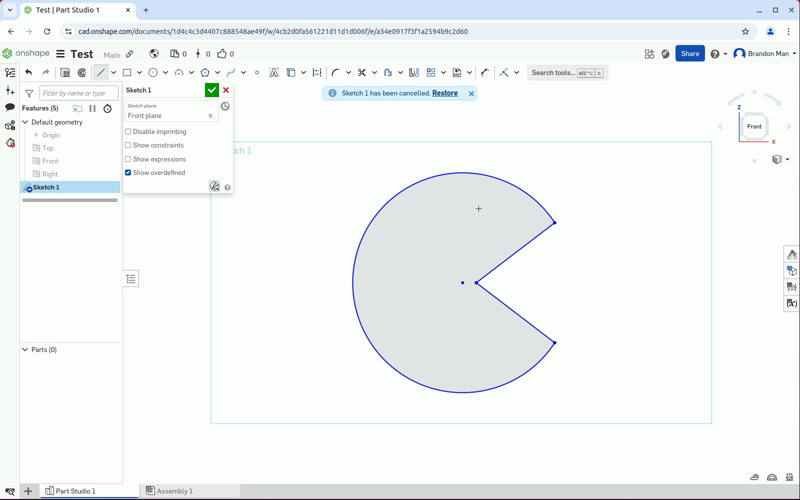
click(478, 208)
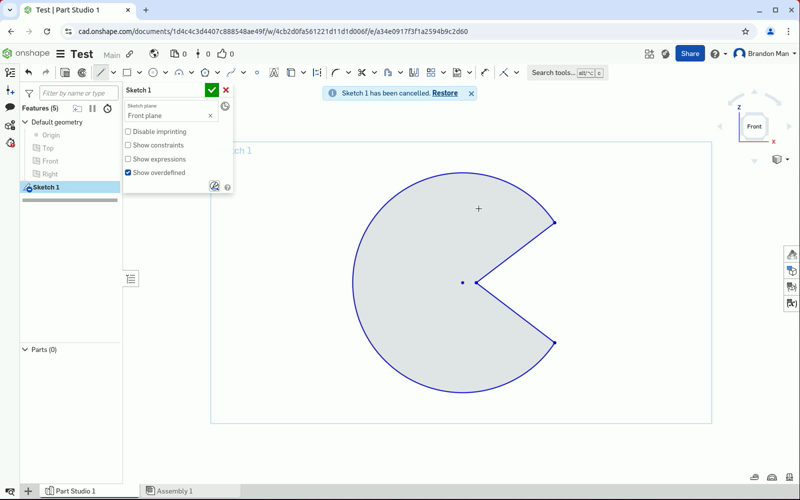
key_up(shift)
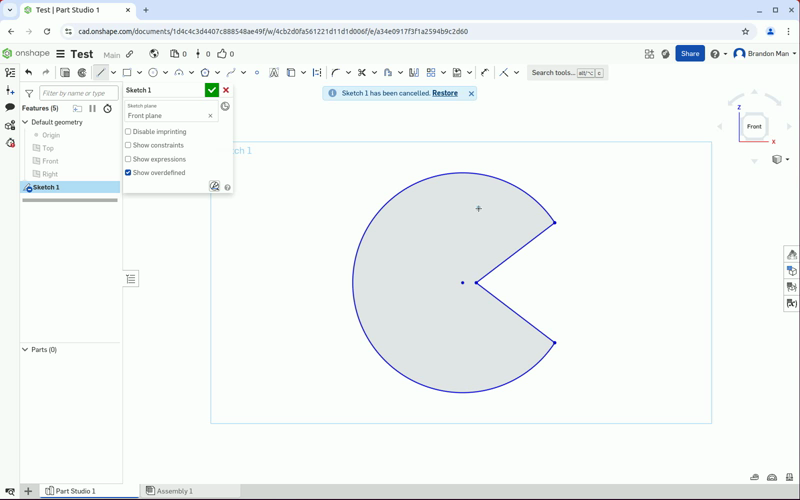
key_down(shift)
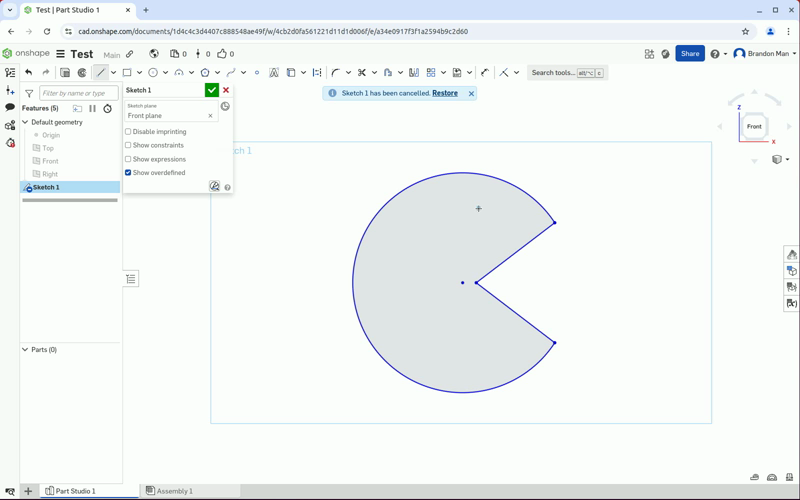
mouse_move(508, 208)
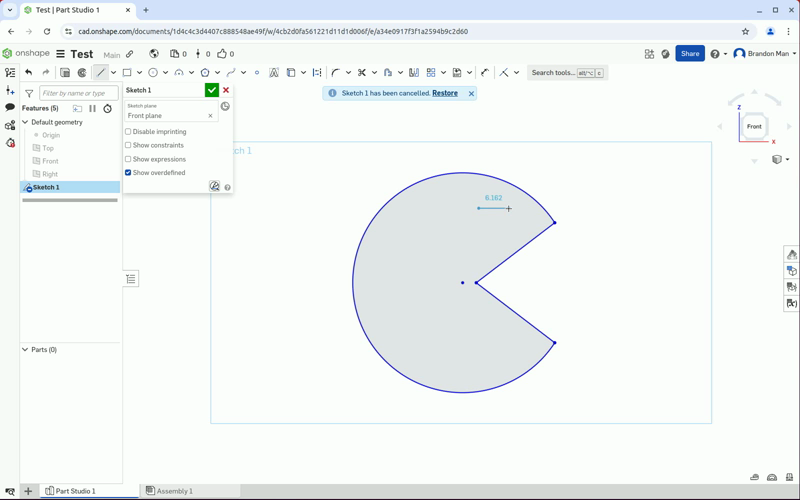
mouse_move(484, 215)
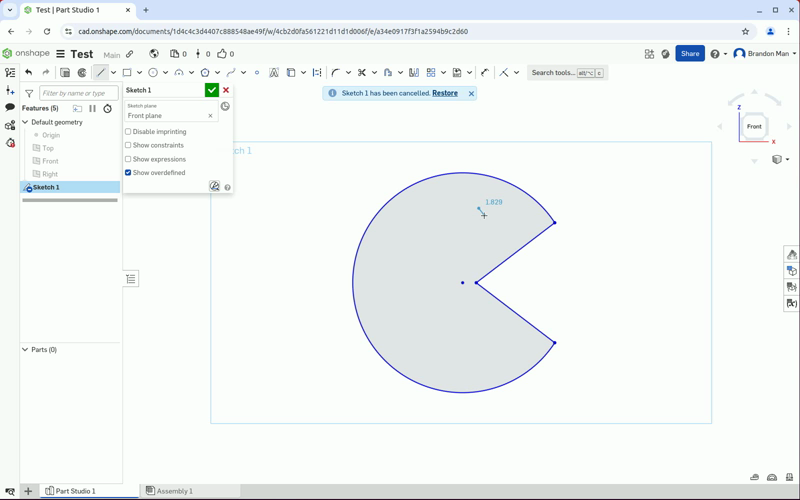
click(484, 215)
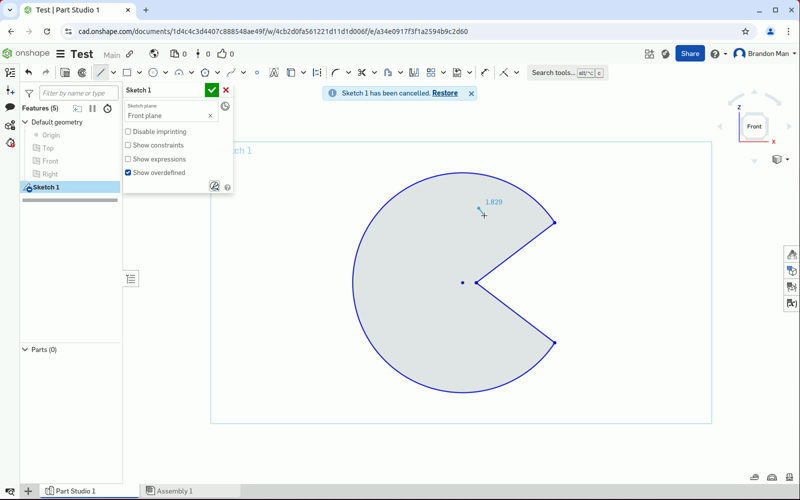
key_up(shift)
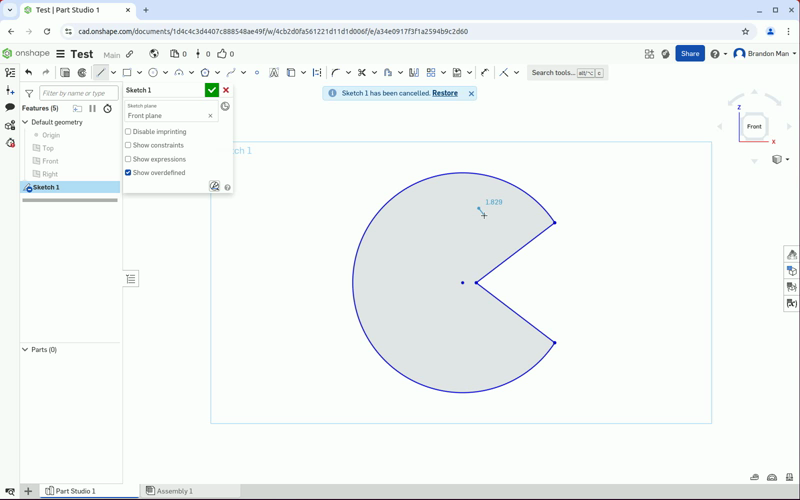
key_down(shift)
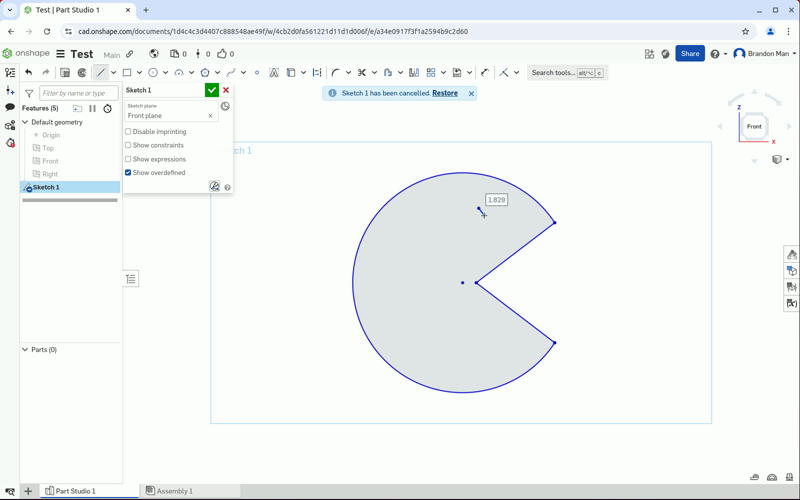
mouse_move(514, 215)
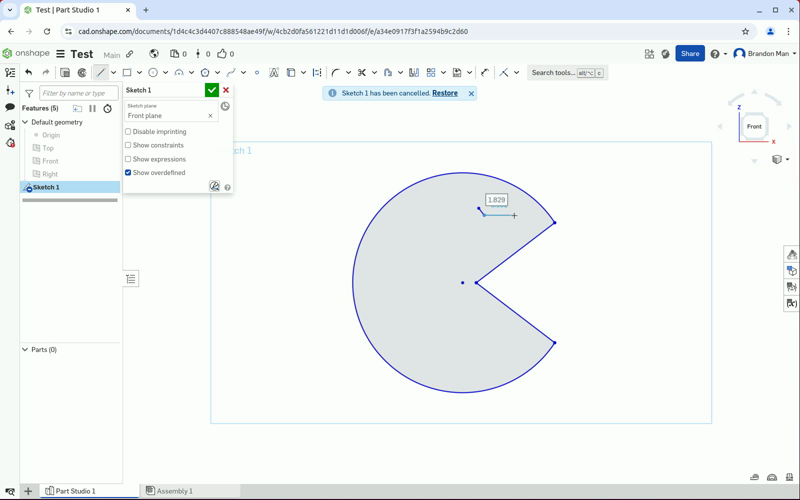
mouse_move(482, 222)
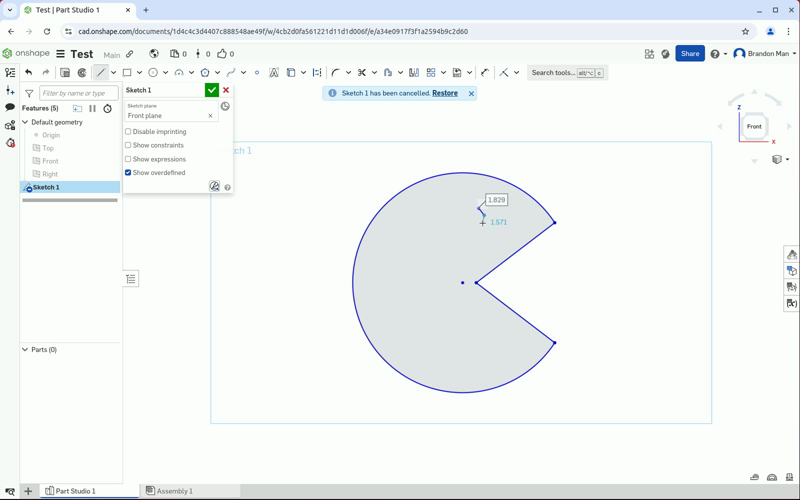
click(482, 222)
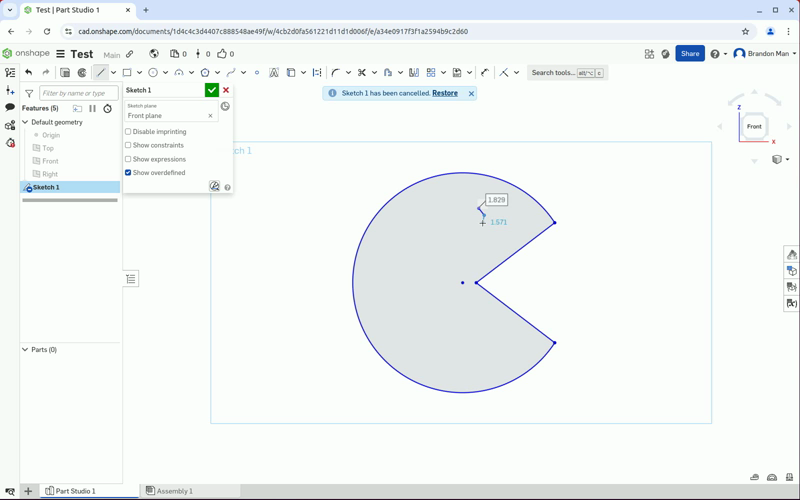
key_up(shift)
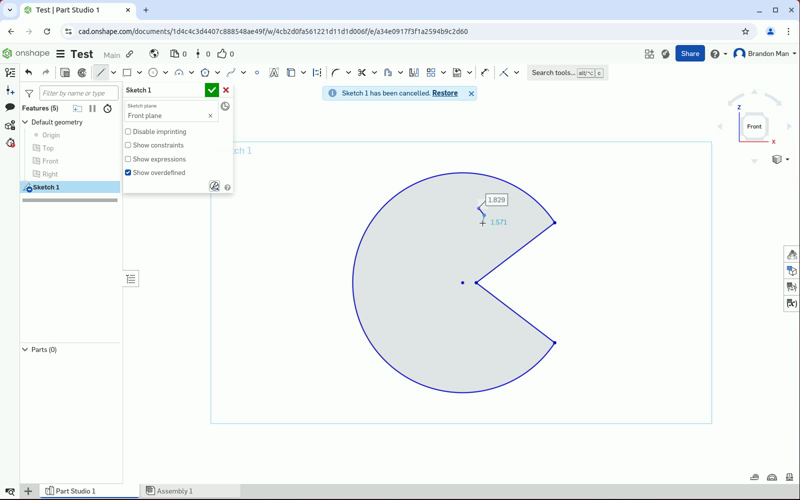
key_down(shift)
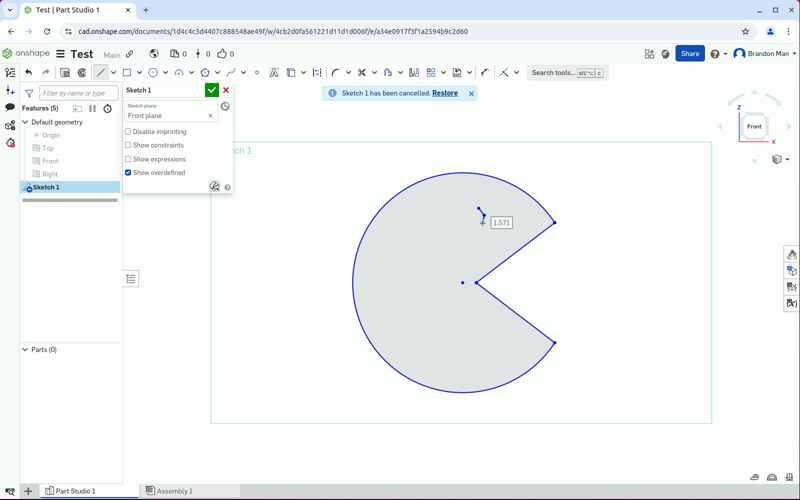
mouse_move(512, 222)
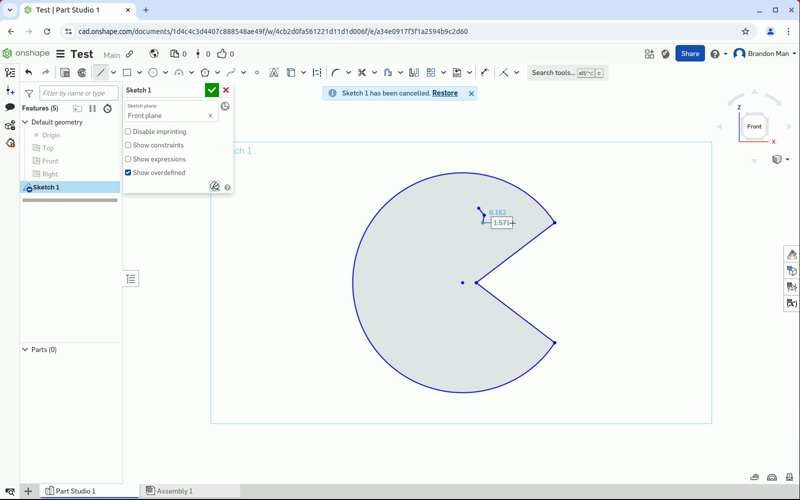
mouse_move(509, 208)
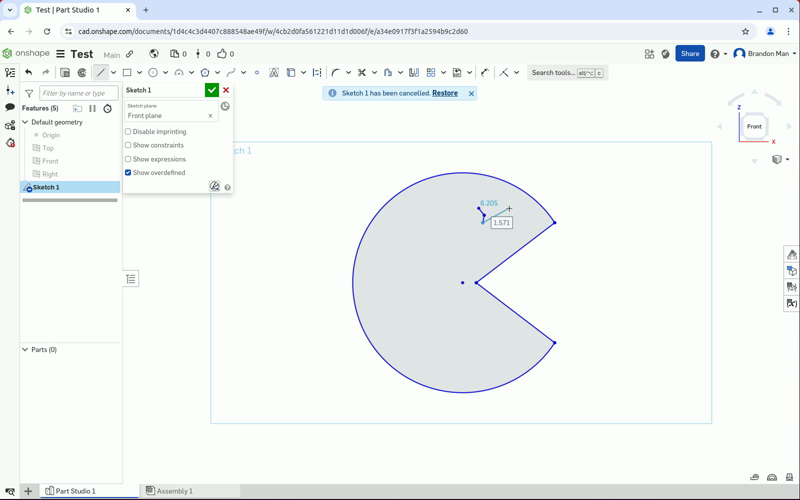
click(509, 208)
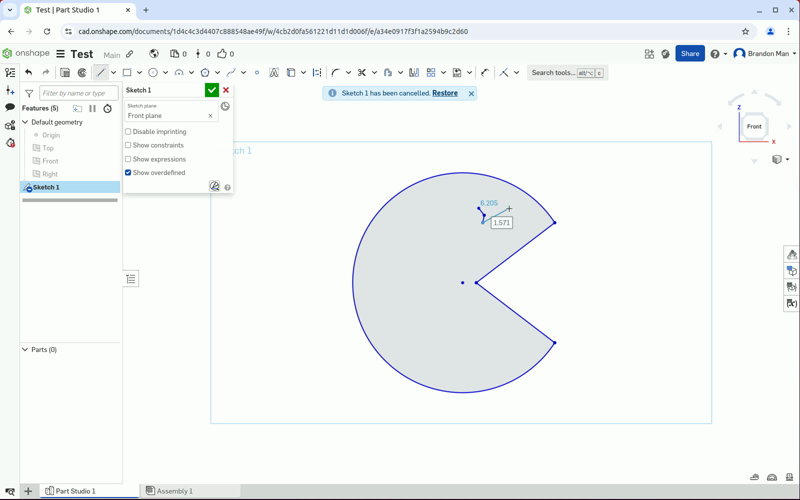
key_up(shift)
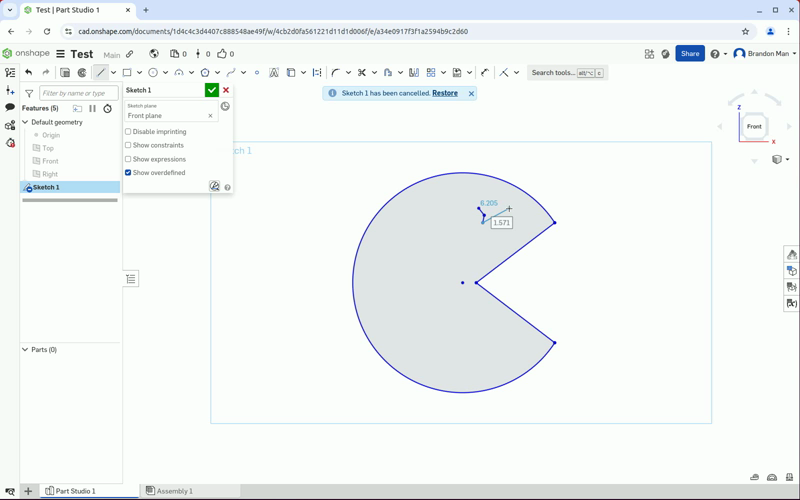
mouse_move(539, 208)
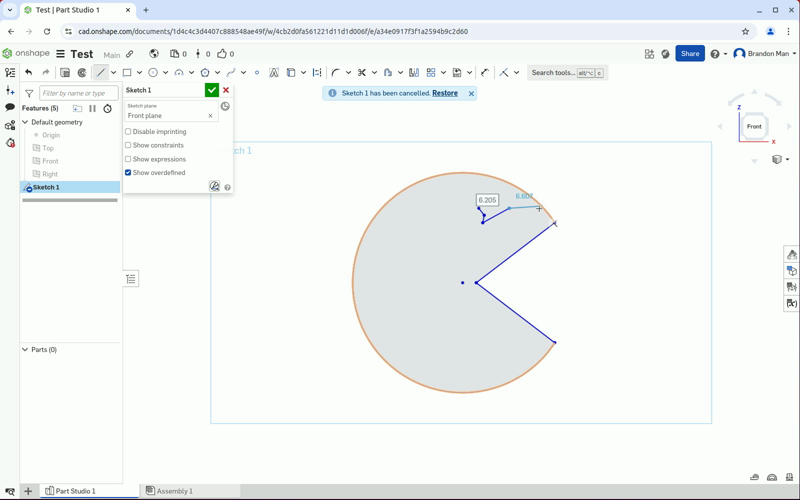
key_down(shift)
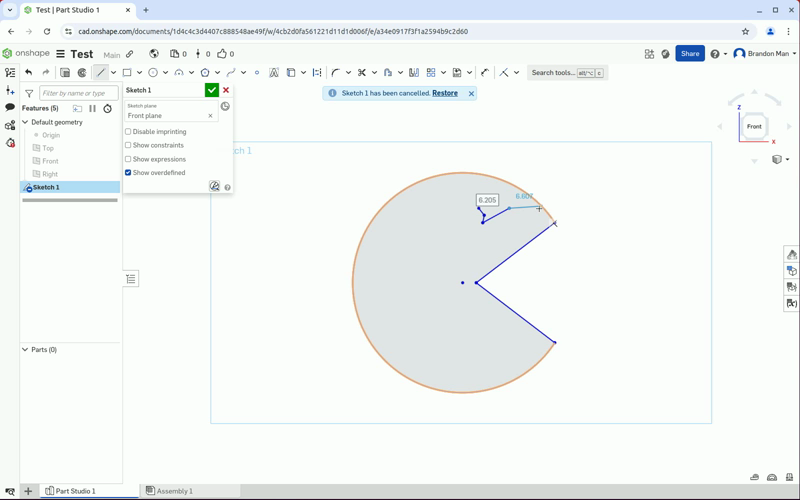
mouse_move(478, 208)
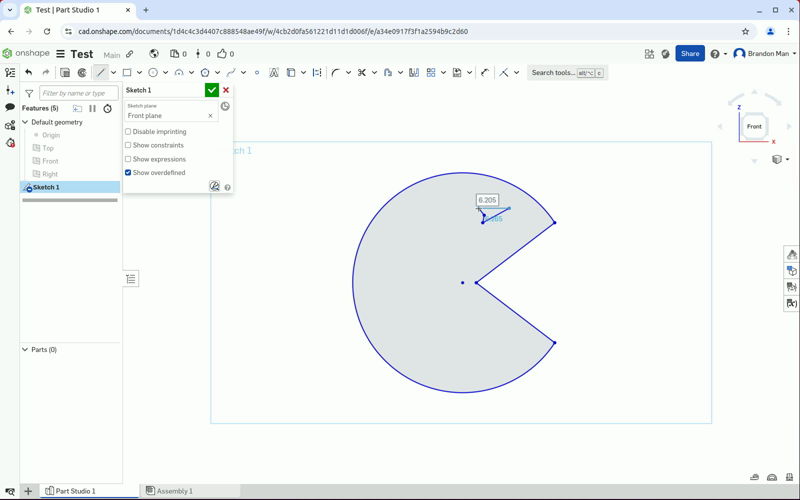
key_up(shift)
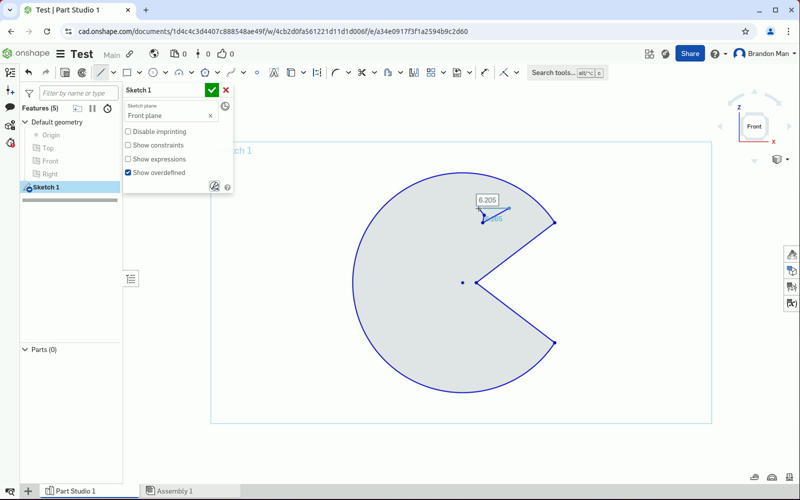
click(478, 208)
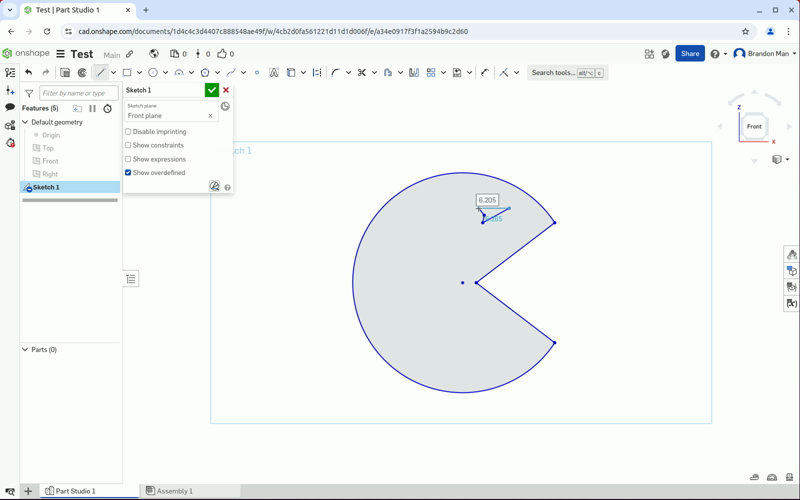
key(esc)
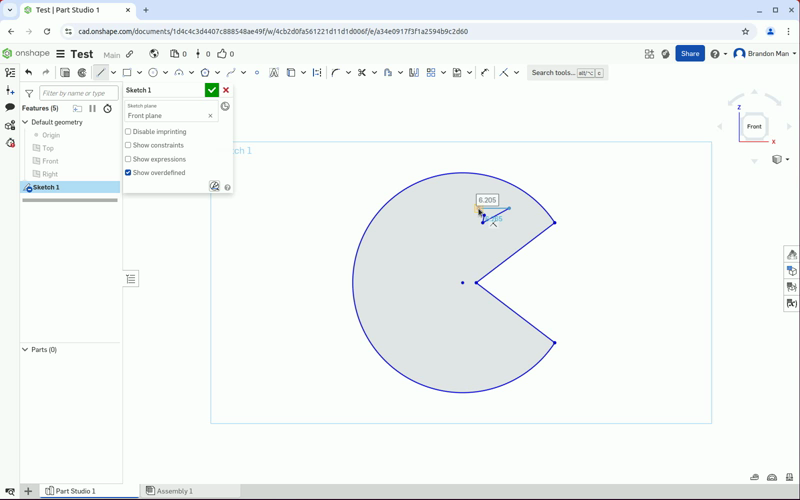
mouse_move(452, 365)
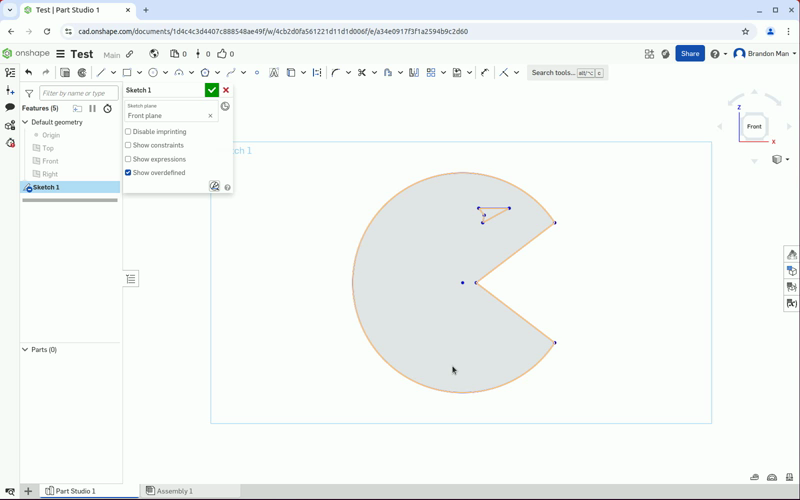
click(452, 365)
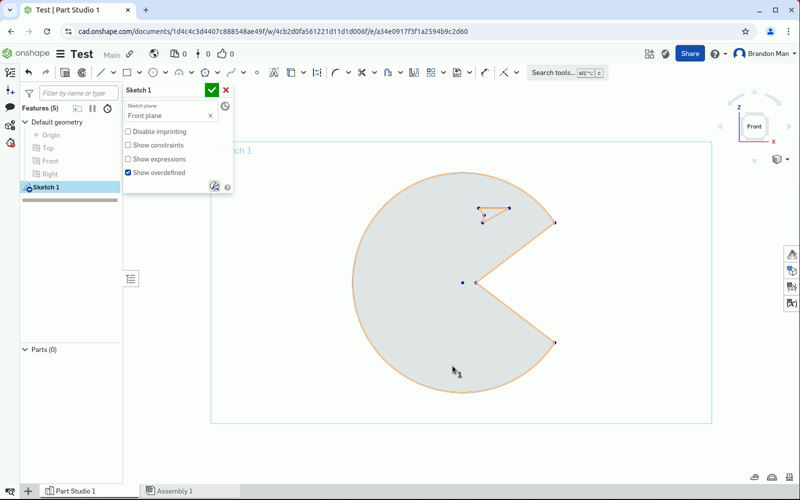
mouse_move(73, 352)
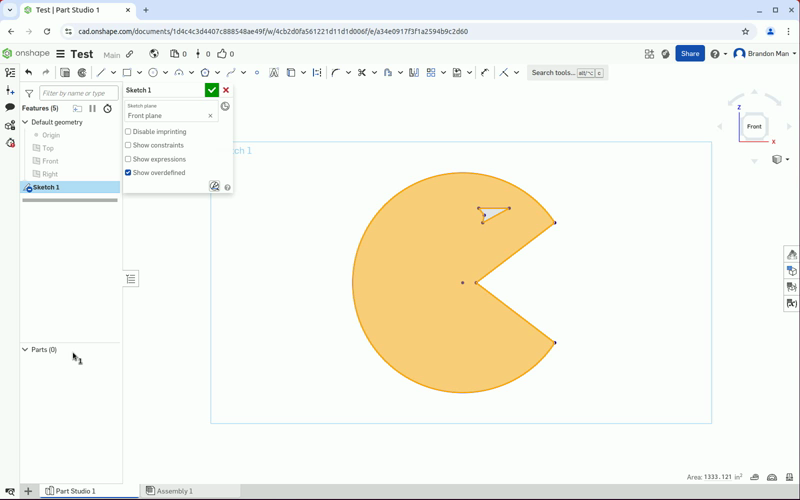
key(shift+y)
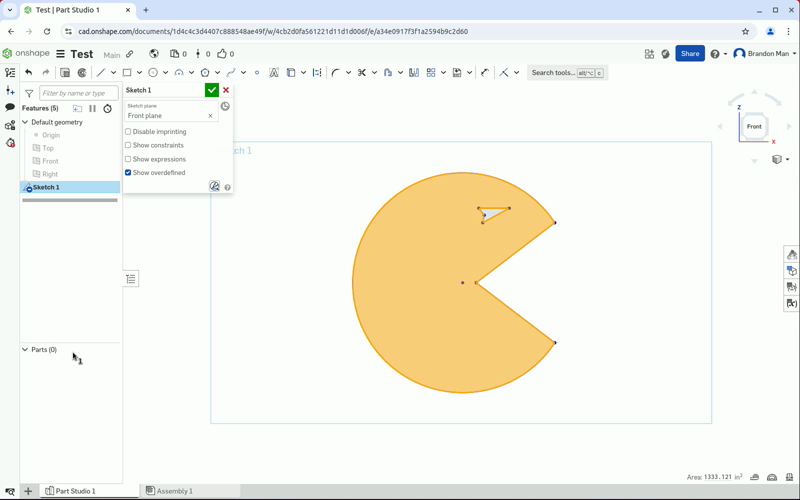
key(shift+e)
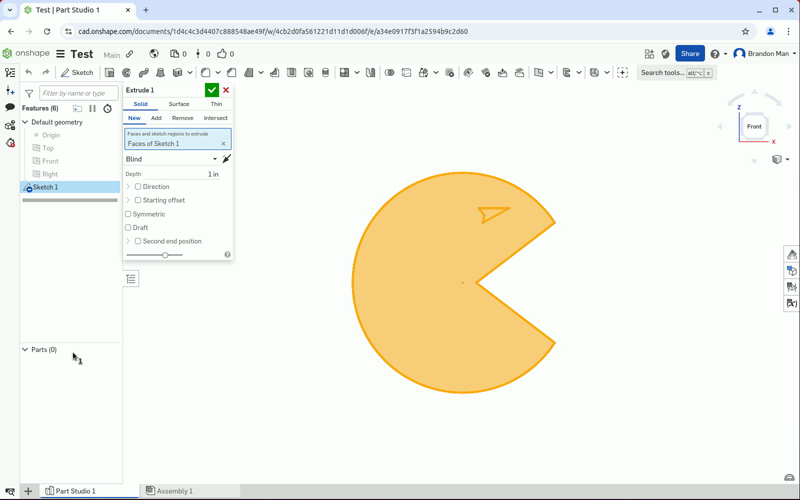
mouse_move(143, 106)
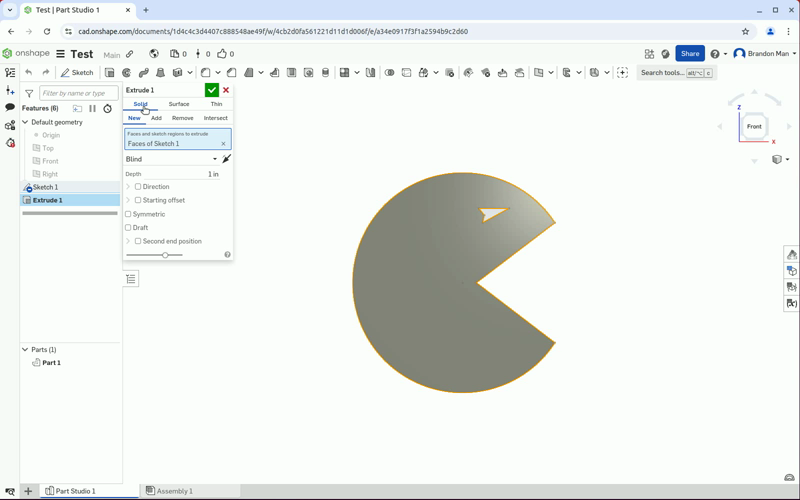
click(143, 106)
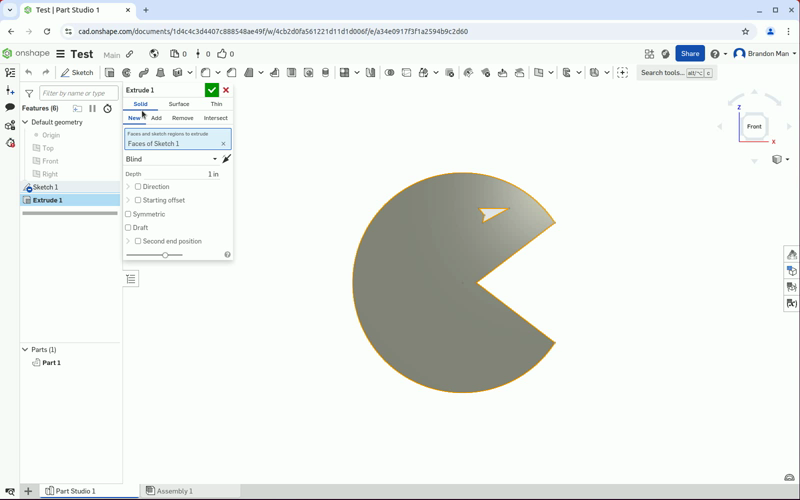
mouse_move(137, 120)
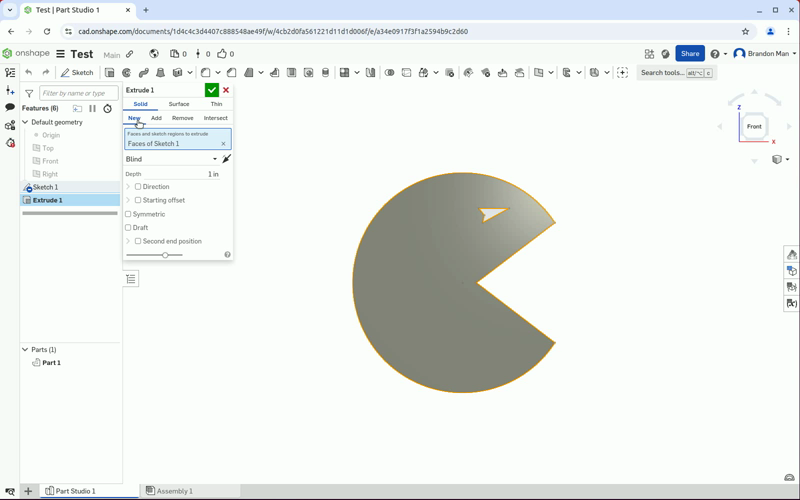
click(137, 120)
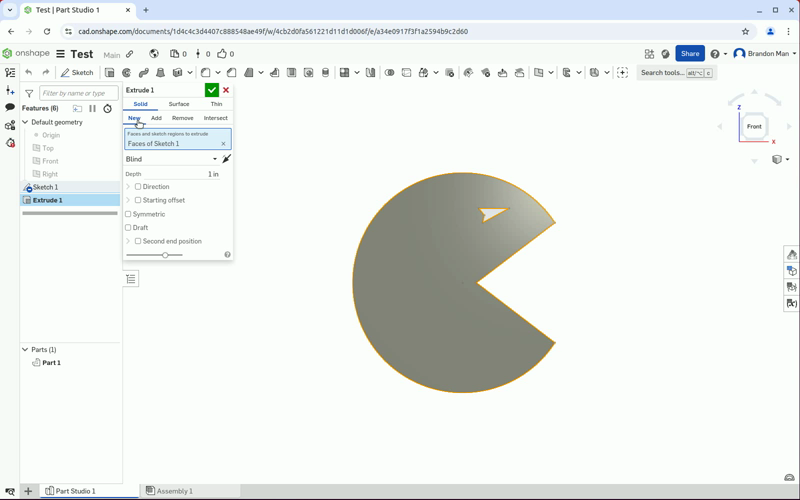
key(tab, 4)
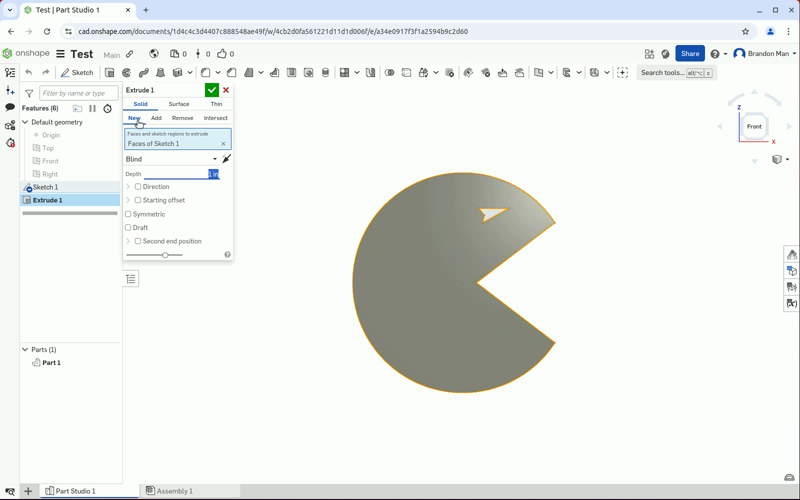
text(30.81)
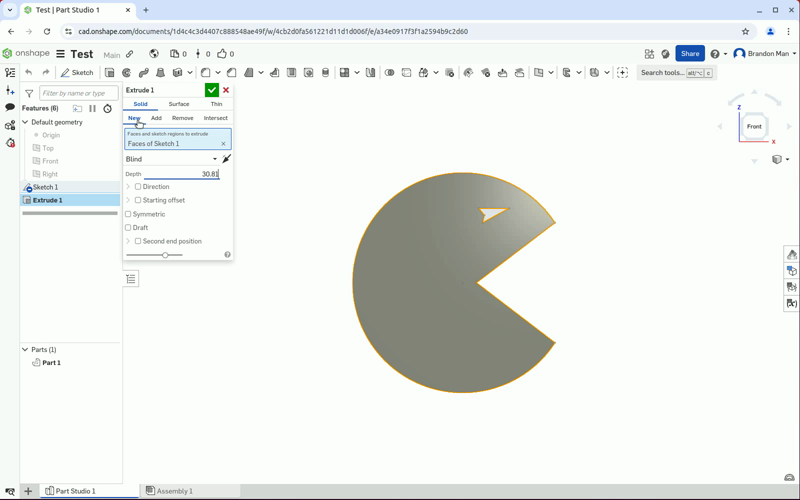
key(tab, 3)
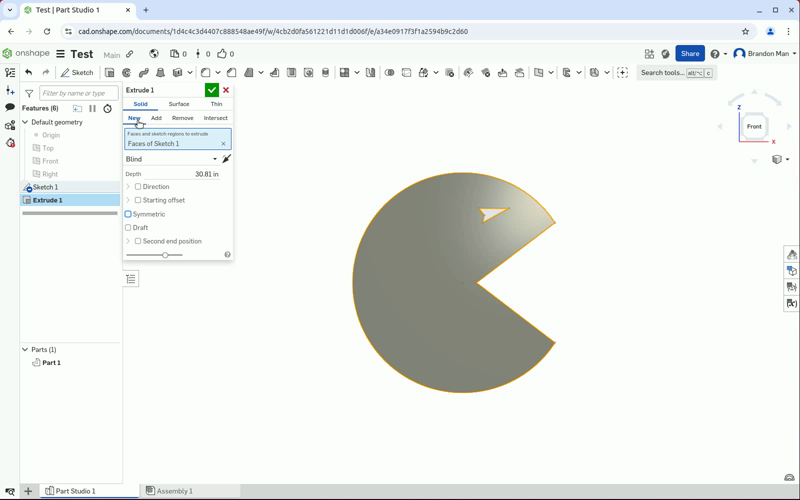
key(space)
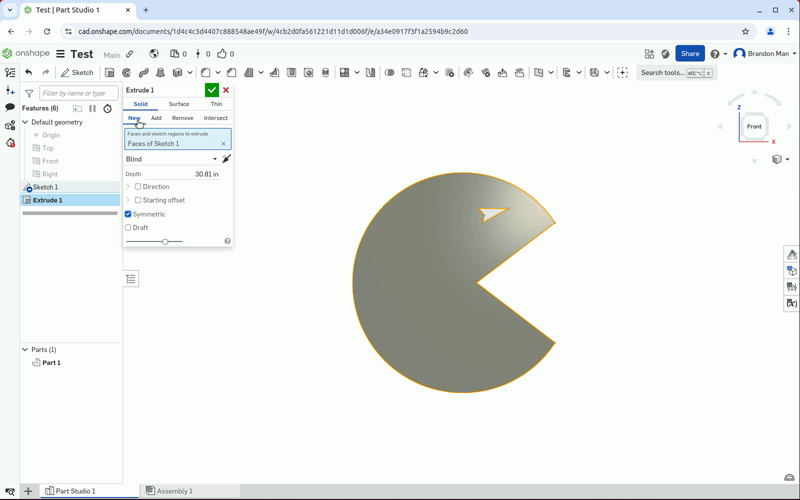
key(enter)
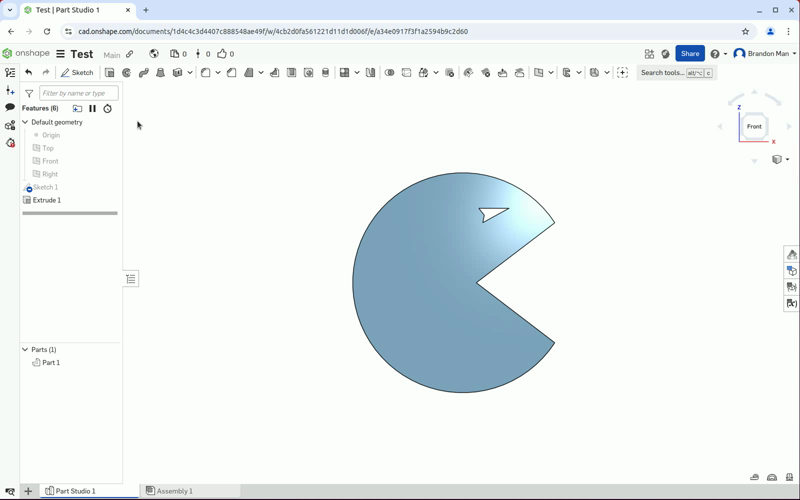
key(shift+h)
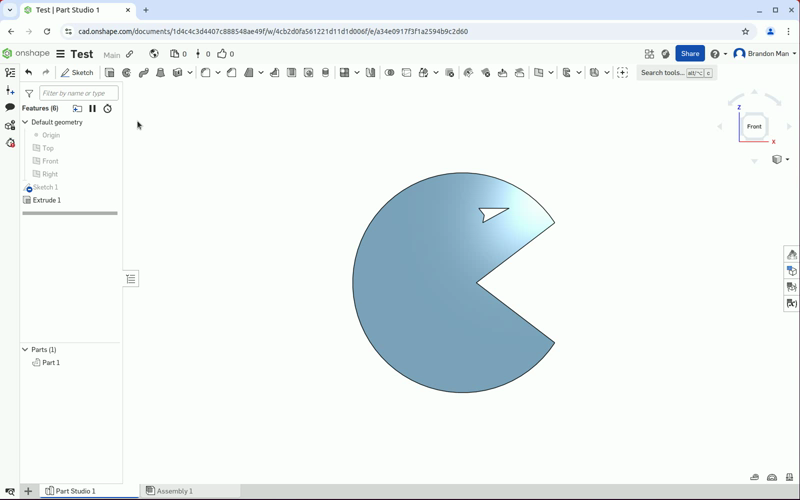
key(shift+h)
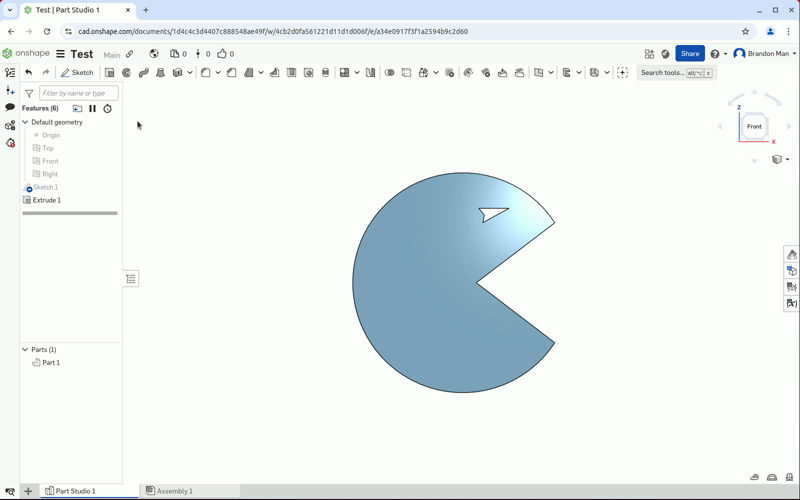
mouse_move(73, 189)
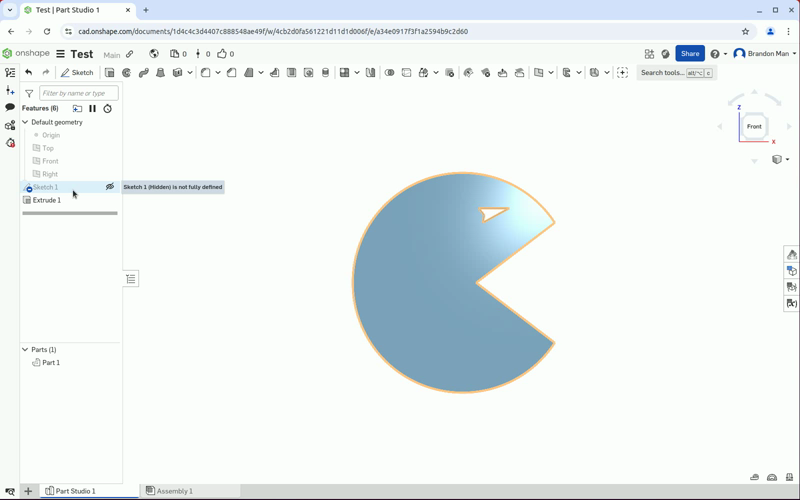
click(73, 189)
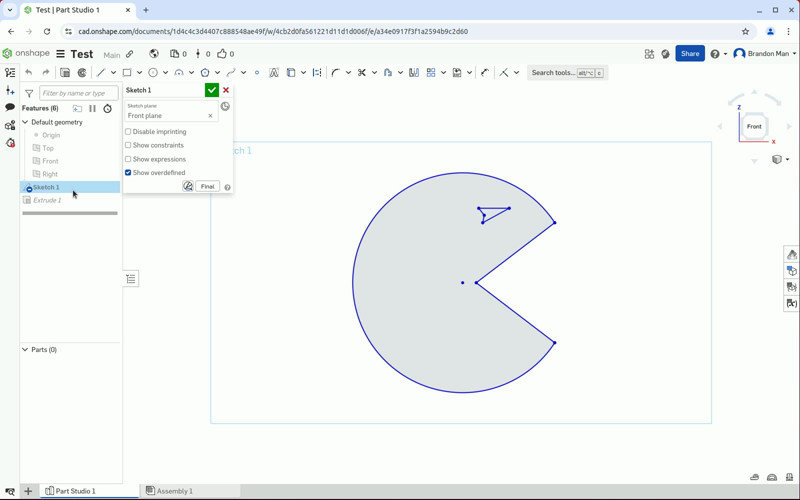
mouse_move(229, 92)
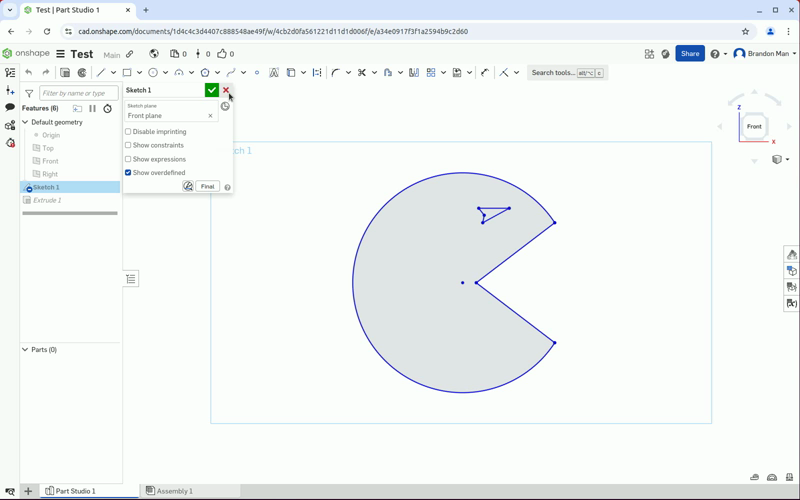
click(229, 92)
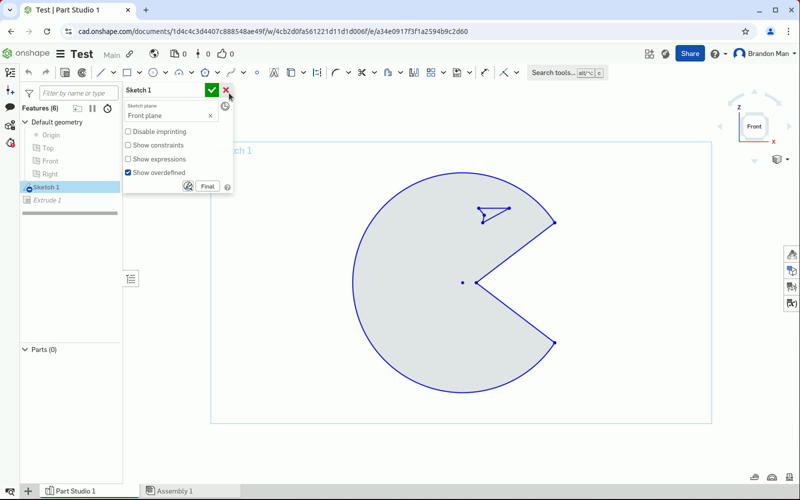
key(shift+s)
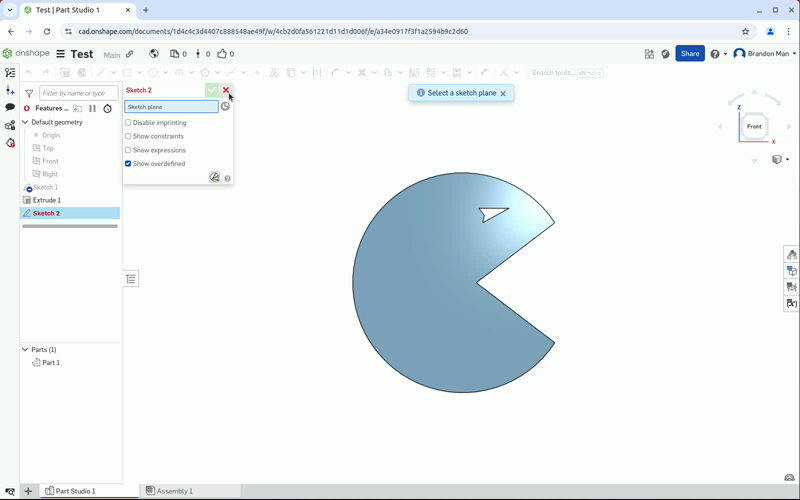
mouse_move(73, 163)
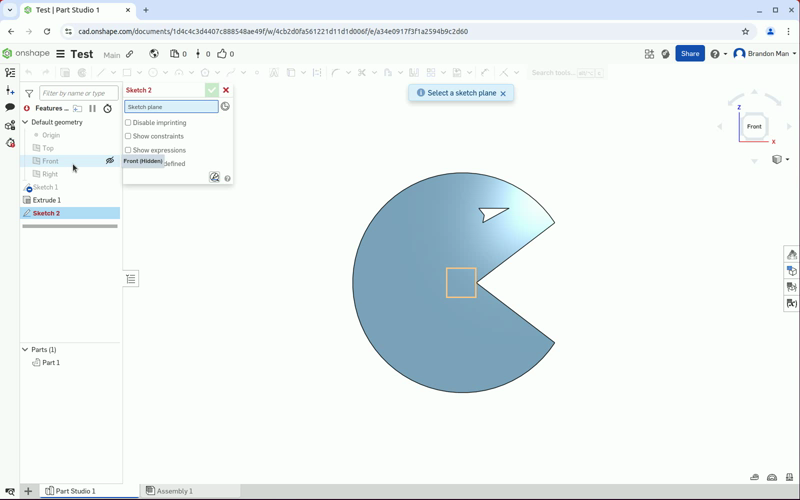
click(73, 163)
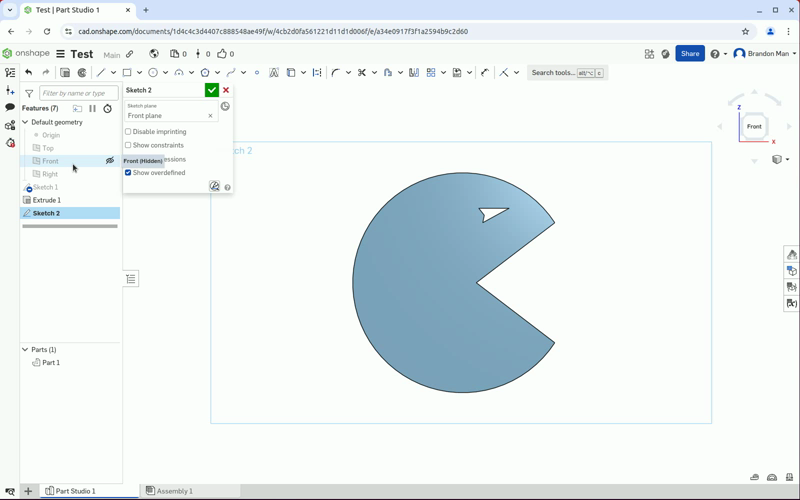
mouse_move(73, 352)
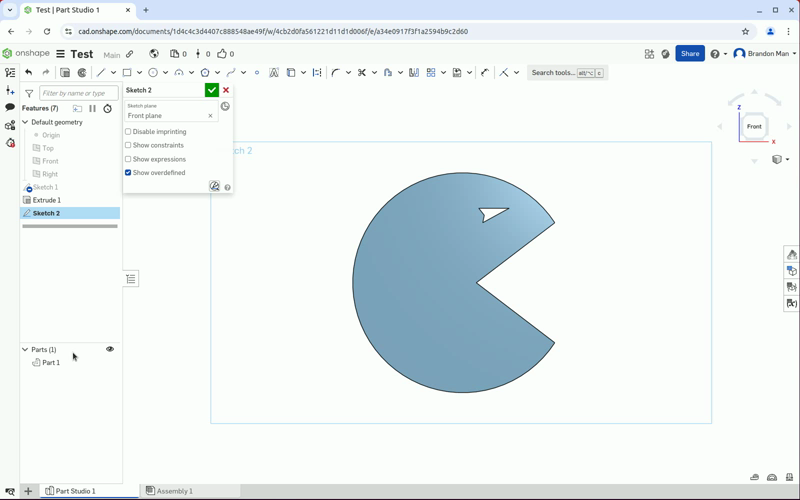
key(y)
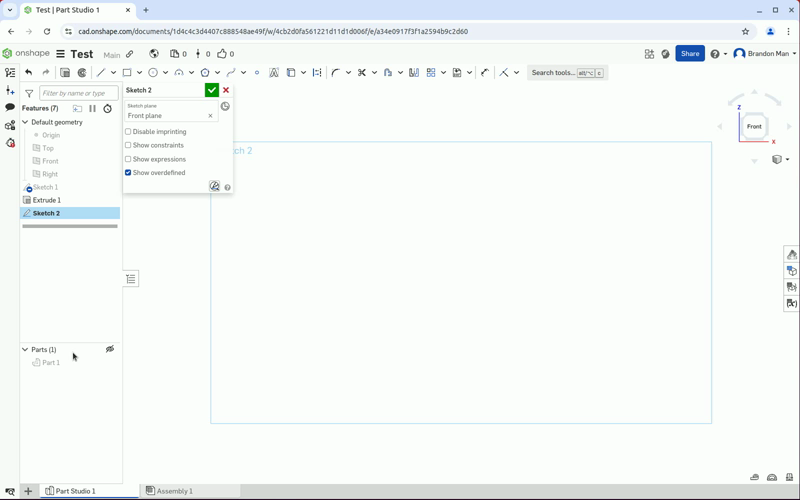
key(l)
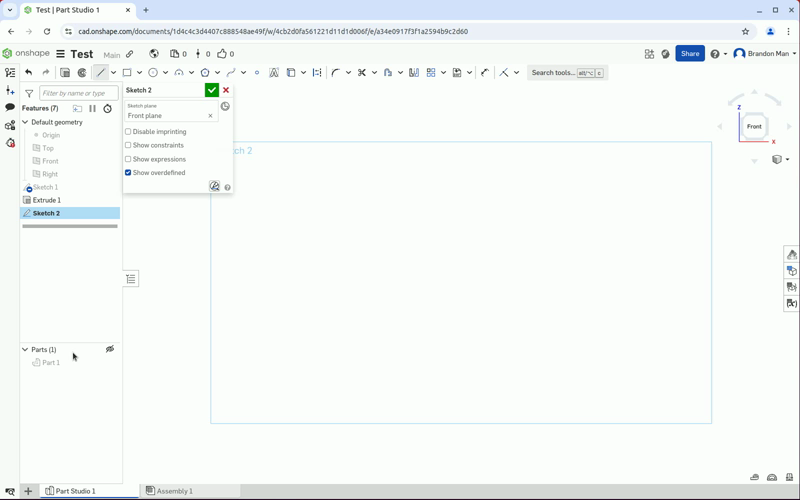
key_down(shift)
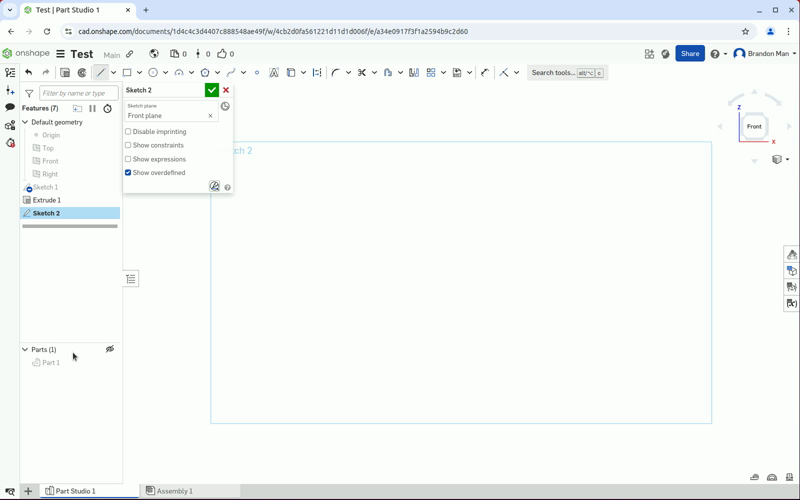
mouse_move(383, 395)
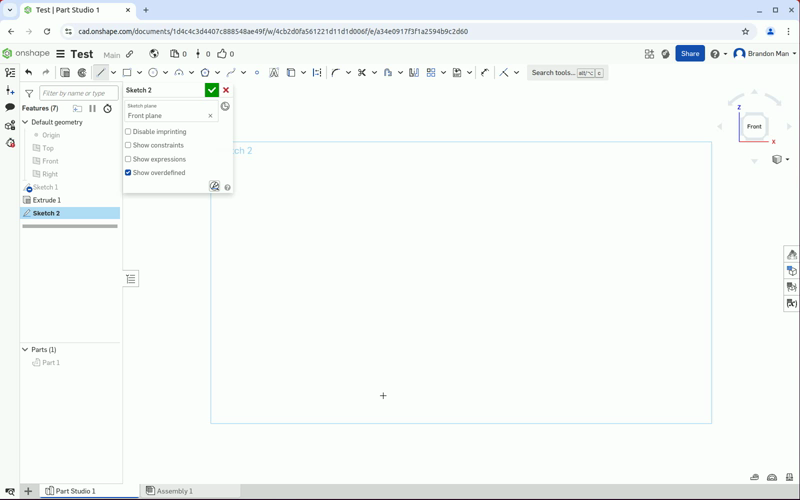
click(383, 395)
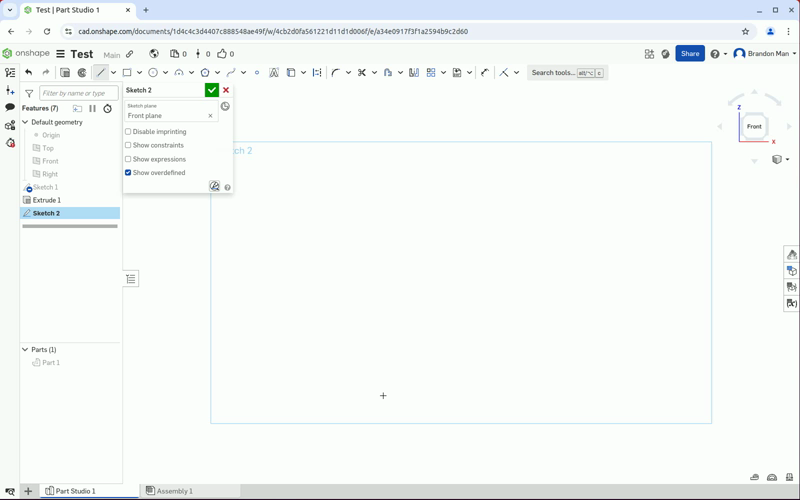
key_up(shift)
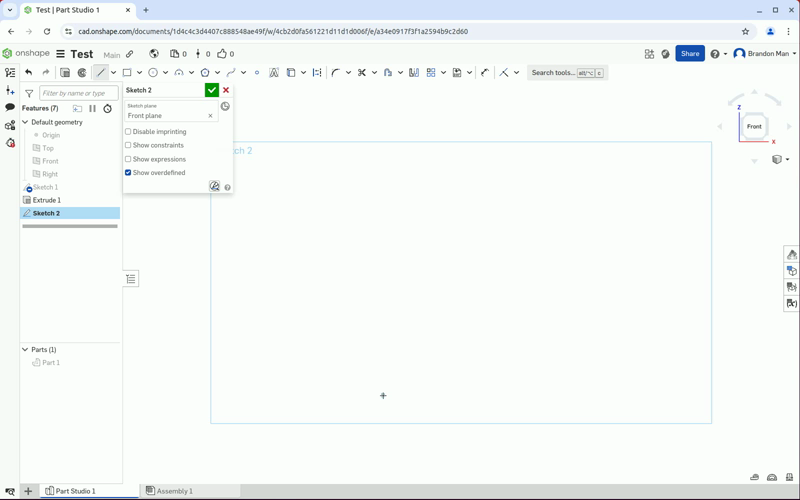
key_down(shift)
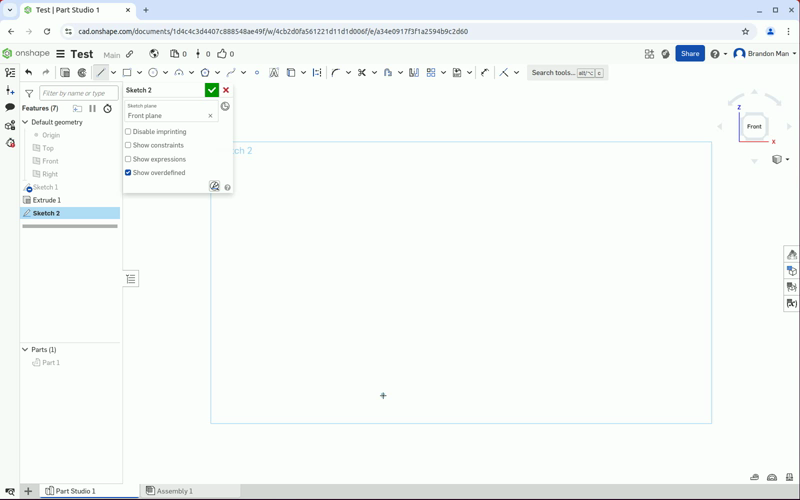
mouse_move(536, 395)
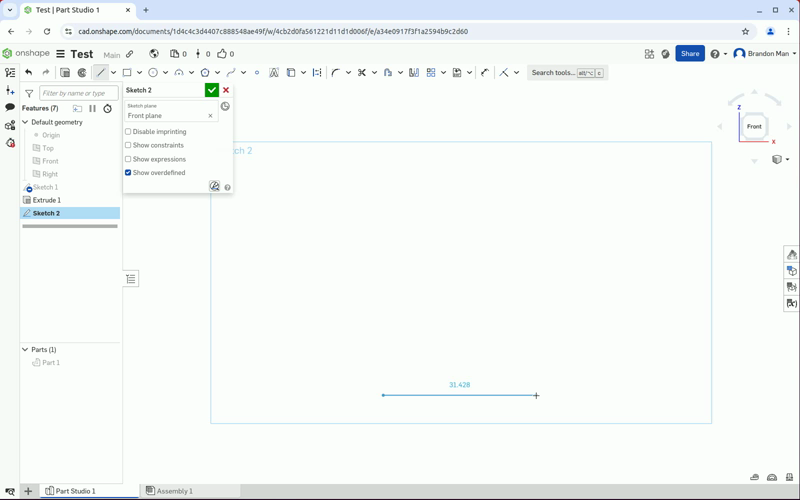
click(536, 395)
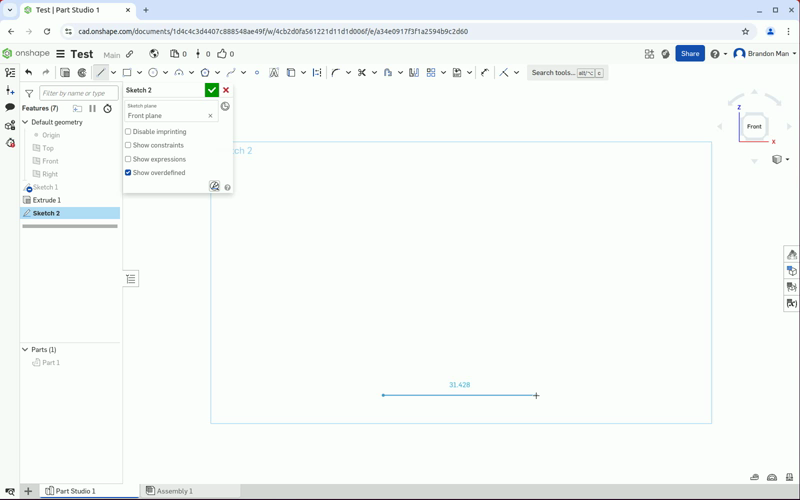
key_up(shift)
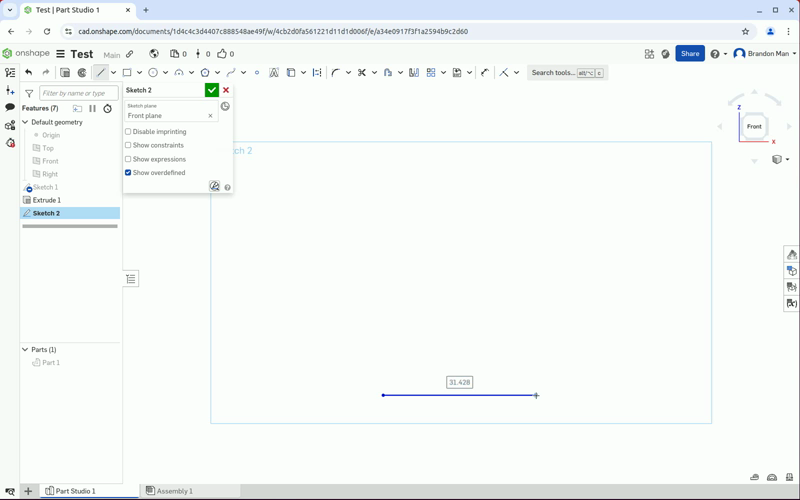
key_down(shift)
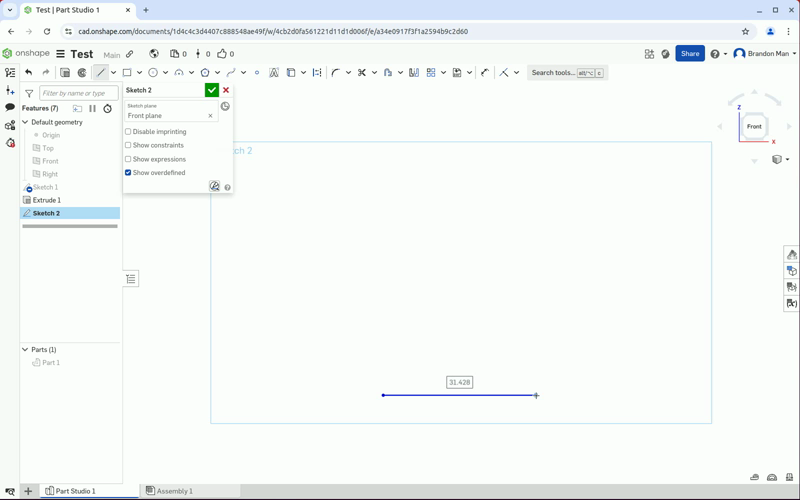
mouse_move(566, 395)
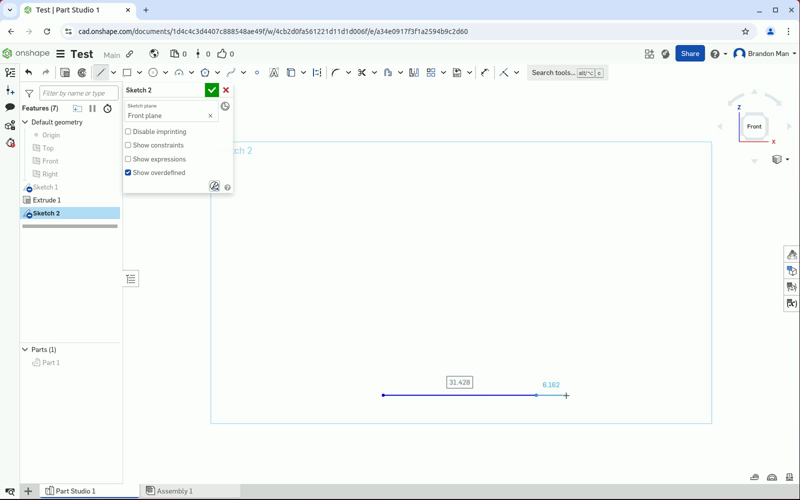
mouse_move(523, 374)
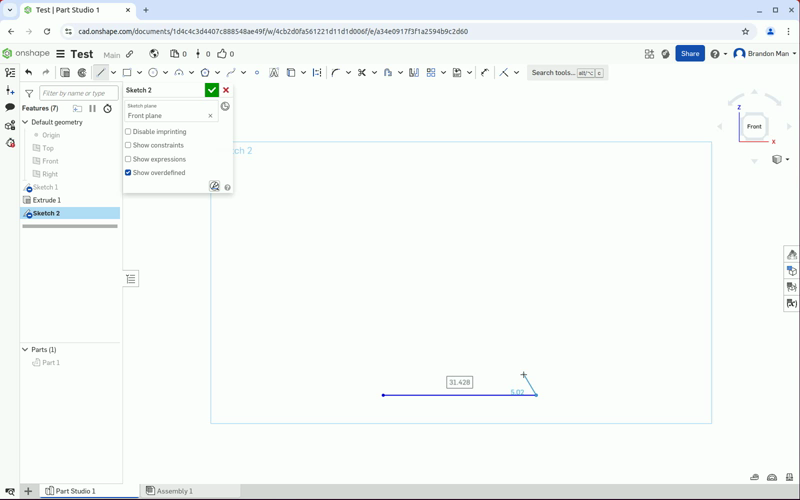
click(523, 374)
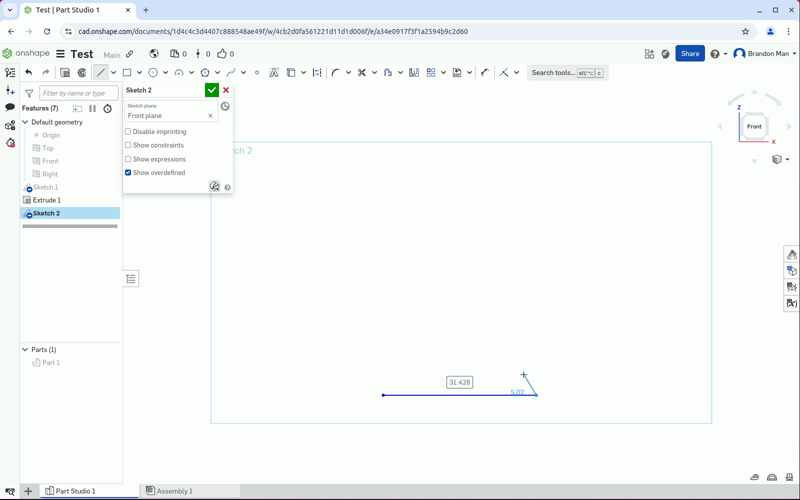
key_up(shift)
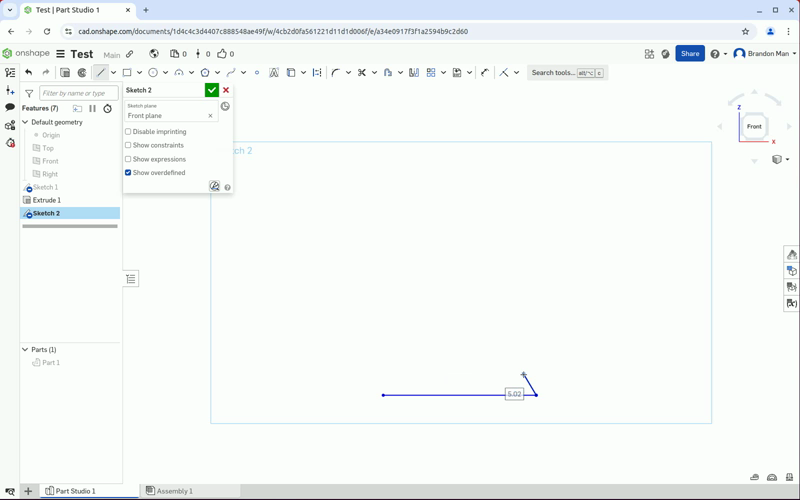
key(esc)
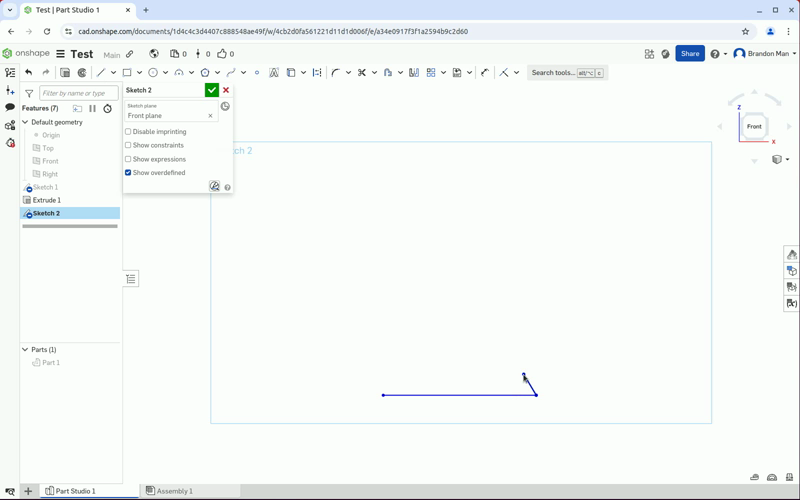
key(a)
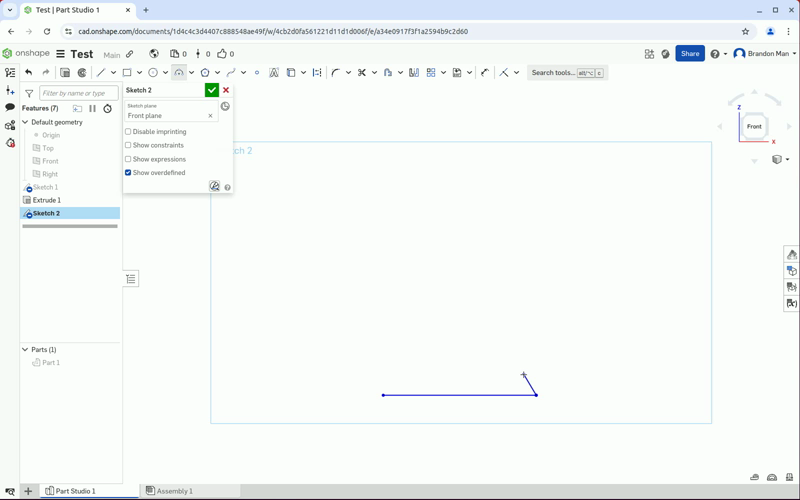
mouse_move(523, 374)
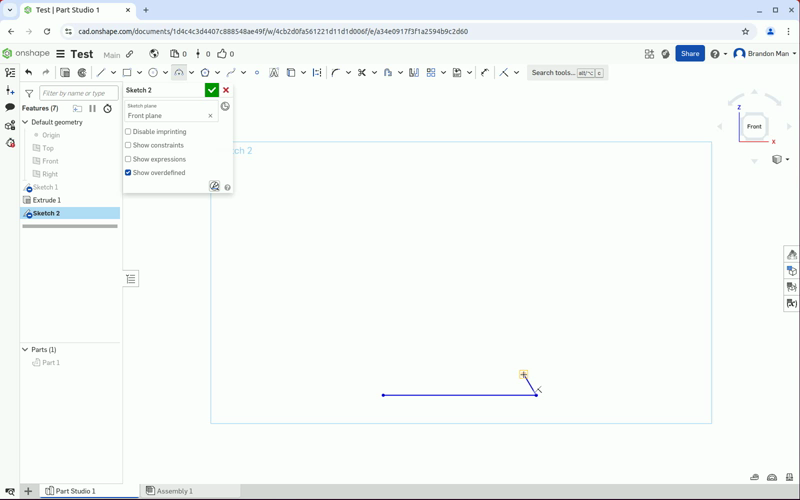
click(523, 374)
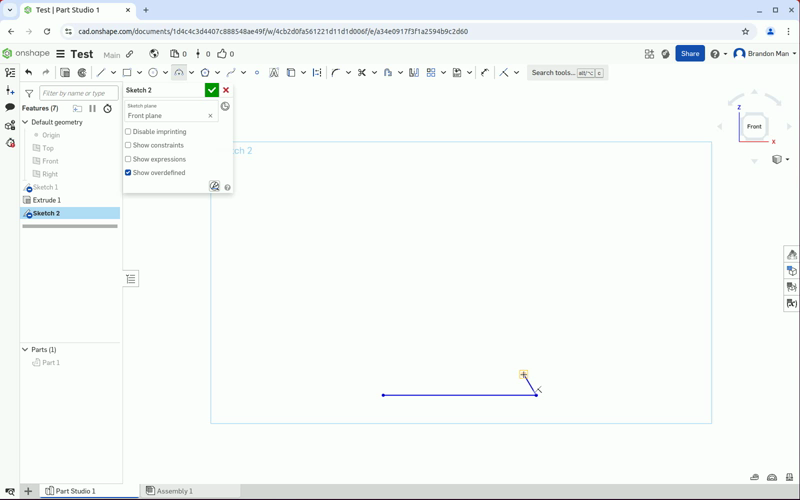
key_down(shift)
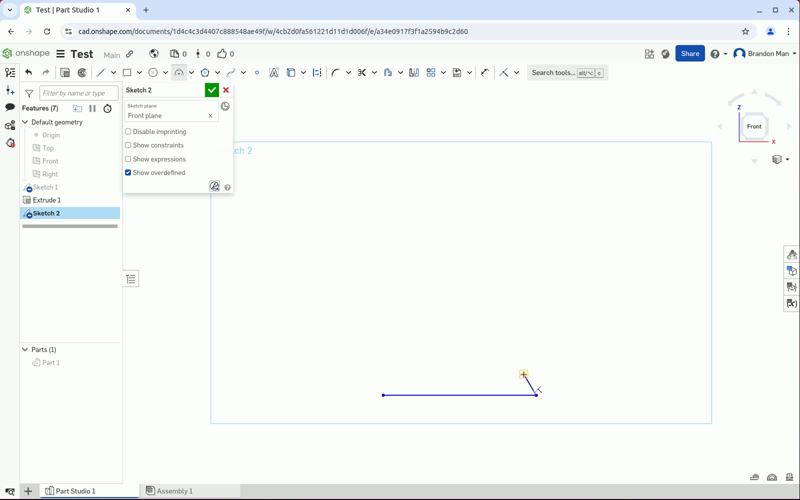
mouse_move(396, 374)
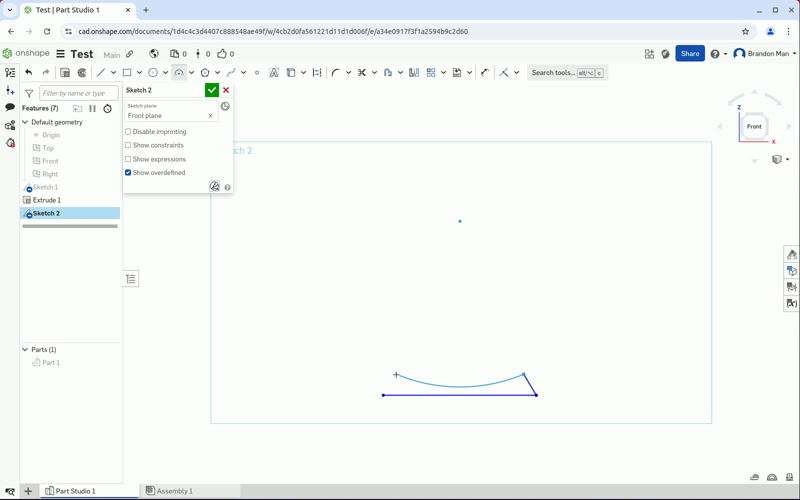
click(396, 374)
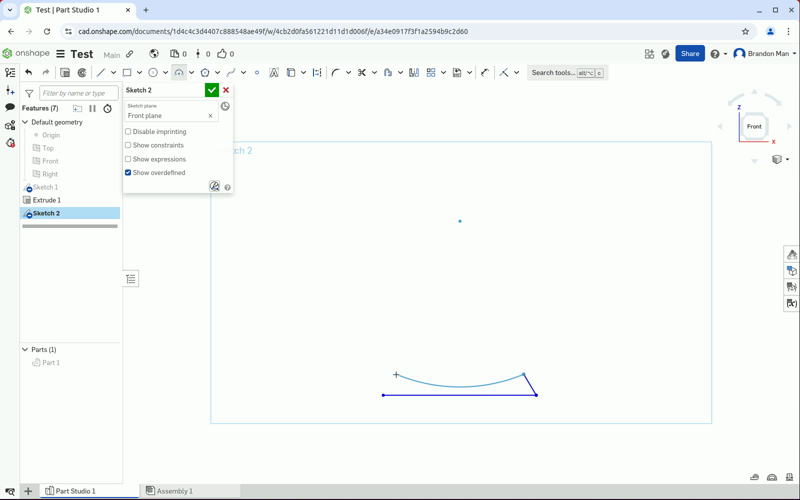
mouse_move(459, 394)
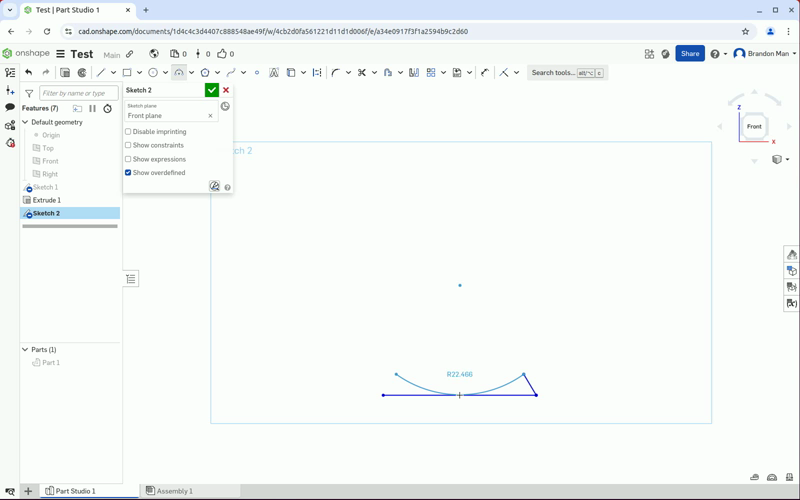
click(459, 394)
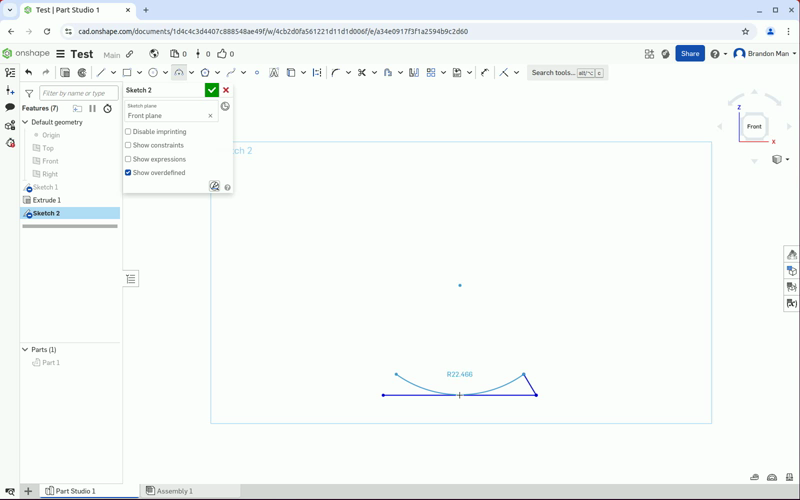
key_up(shift)
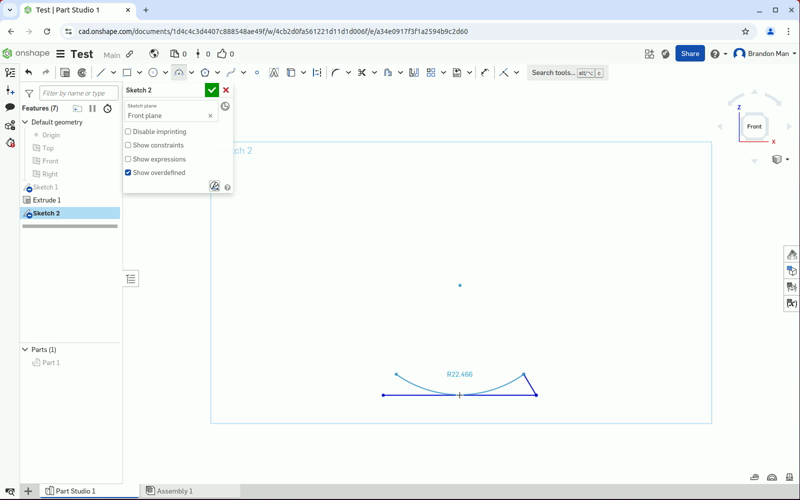
key(esc)
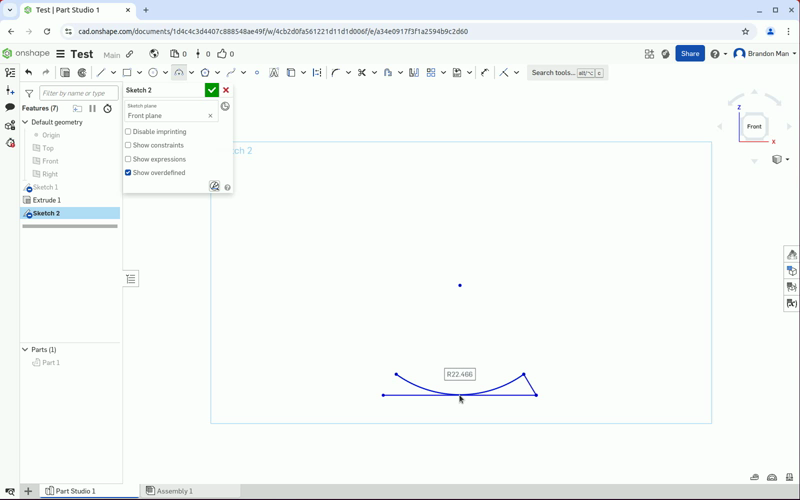
key(l)
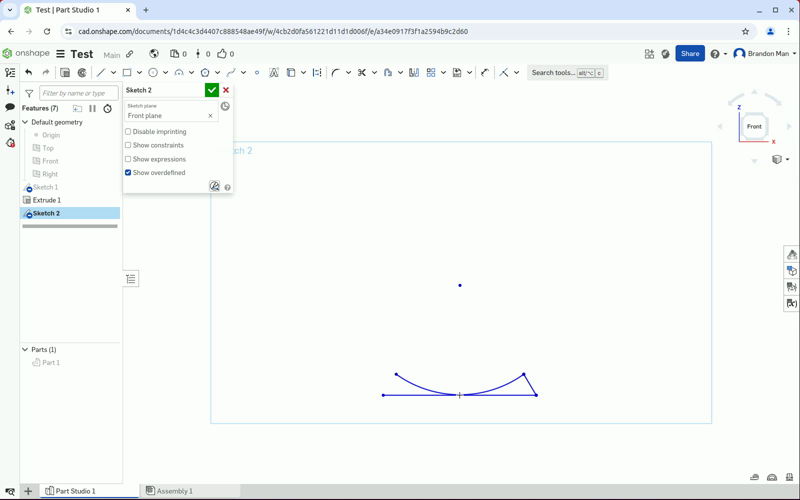
mouse_move(396, 374)
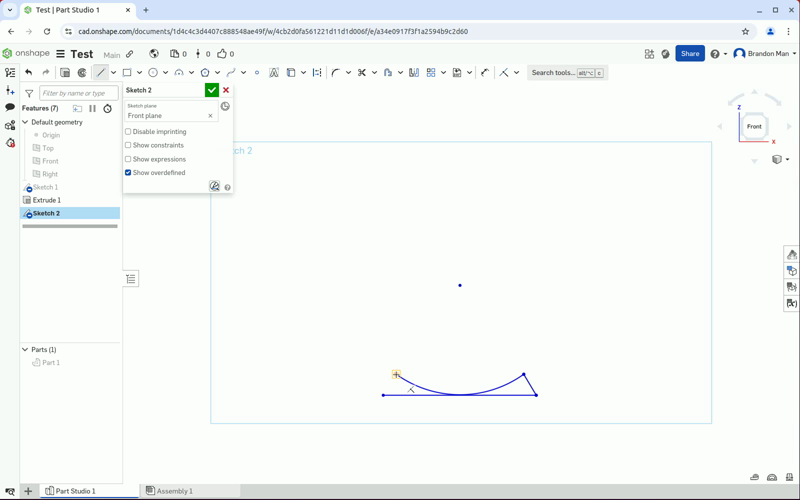
click(396, 374)
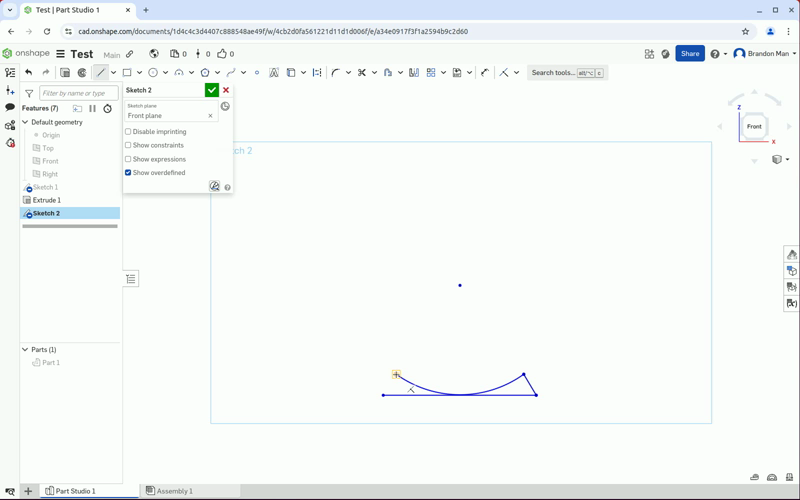
mouse_move(426, 374)
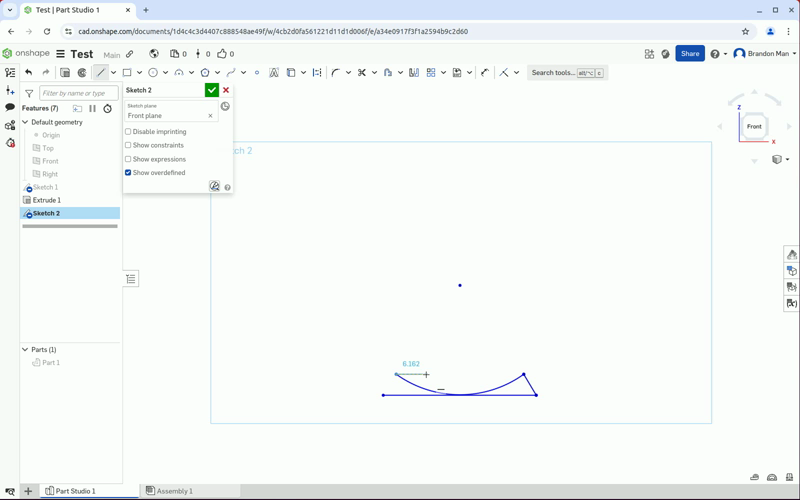
key_down(shift)
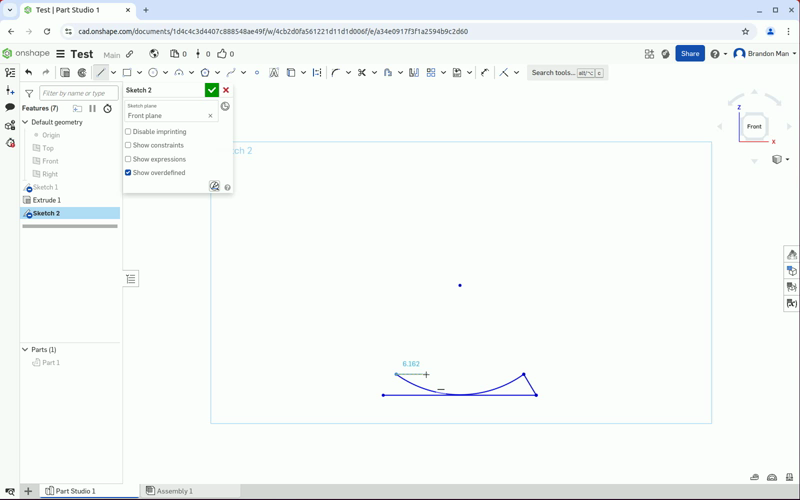
mouse_move(383, 395)
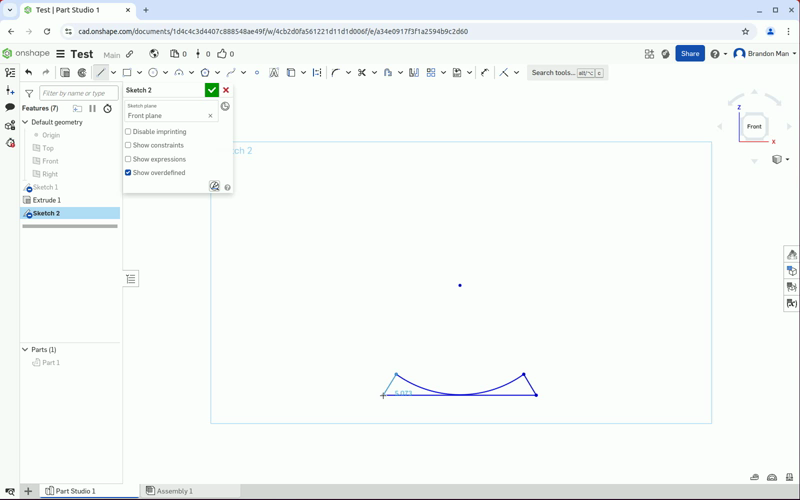
key_up(shift)
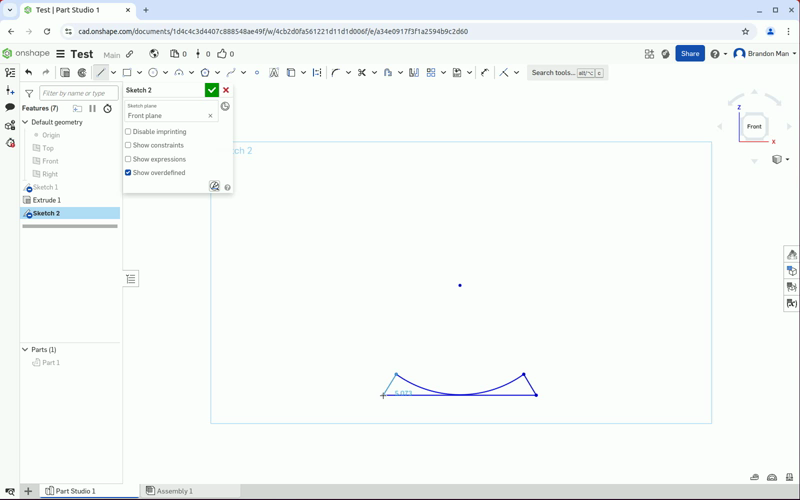
click(383, 395)
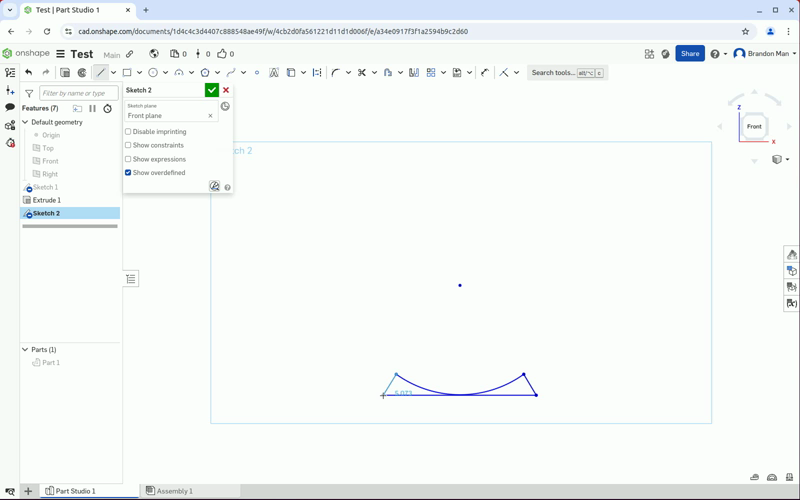
key(esc)
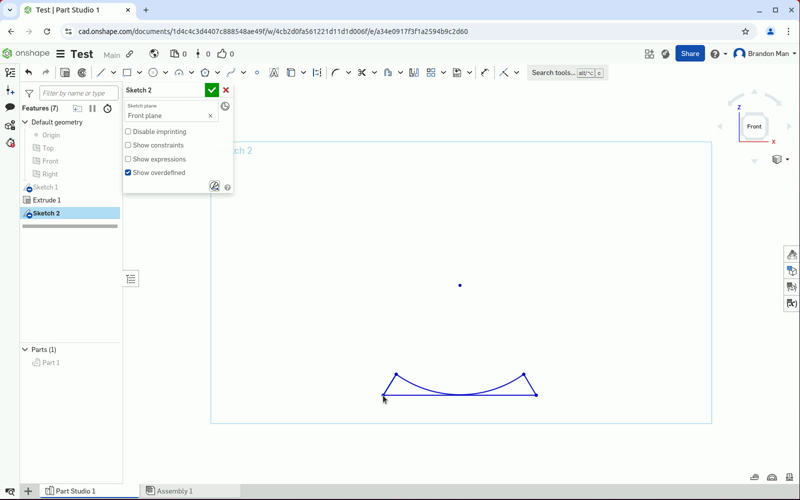
mouse_move(439, 393)
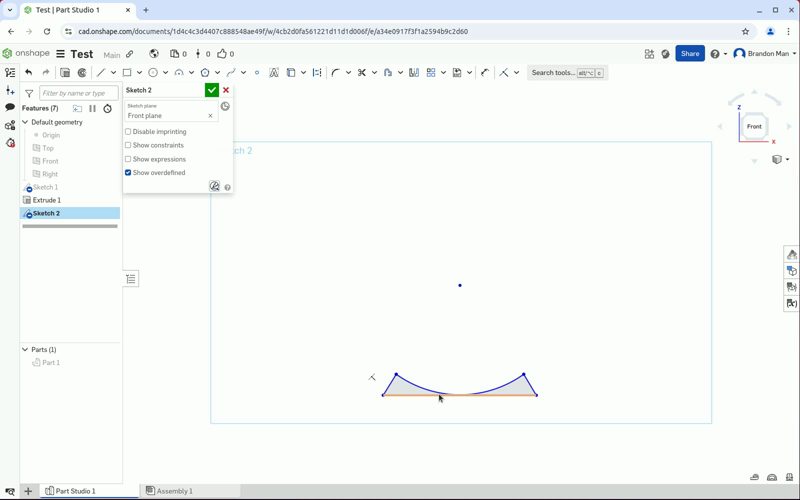
scroll(6)
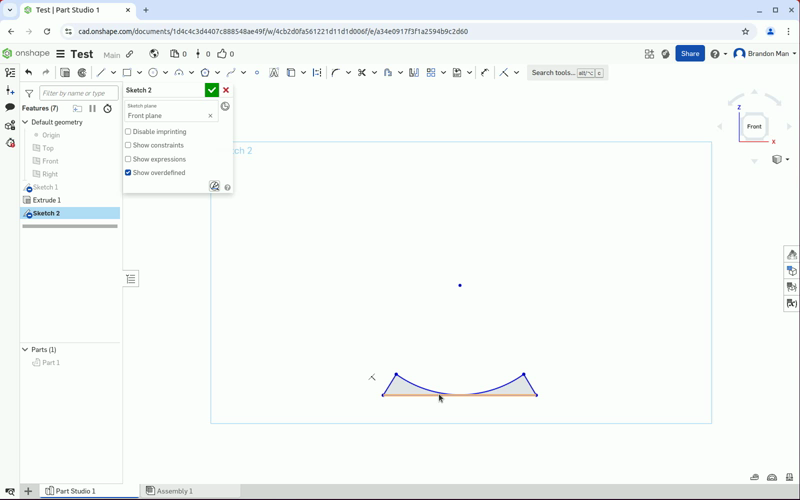
scroll(6)
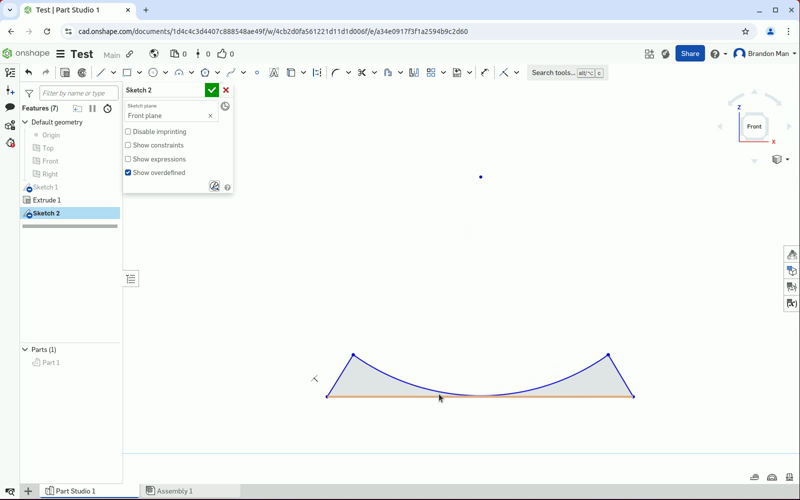
scroll(6)
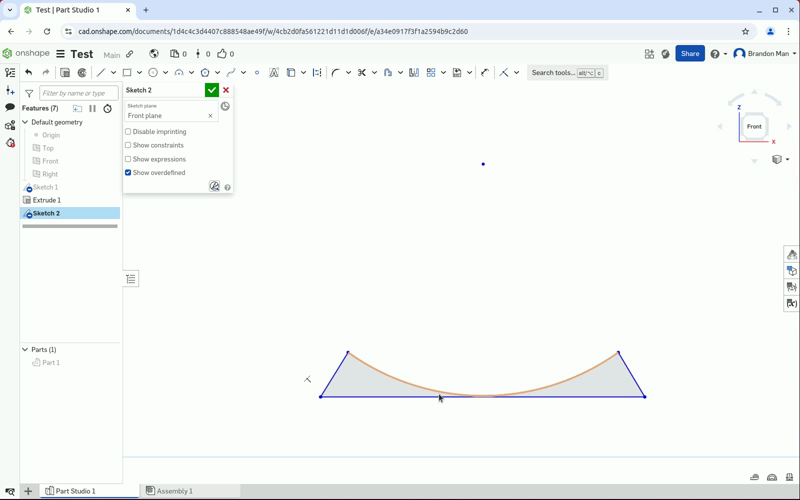
scroll(6)
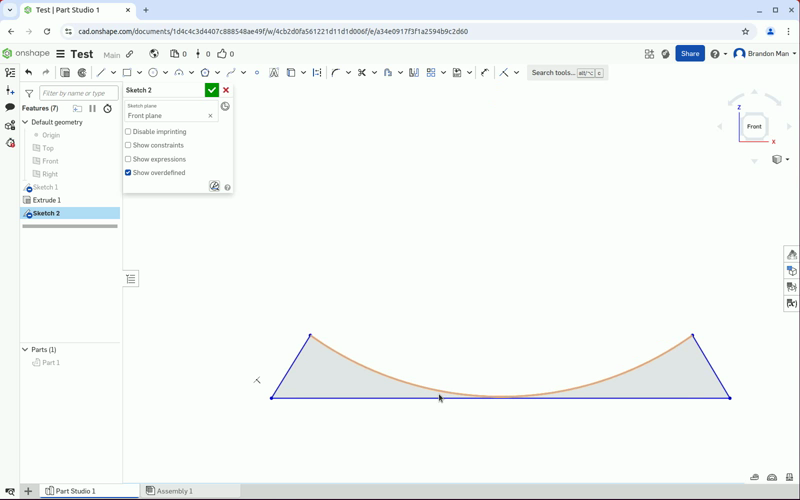
scroll(6)
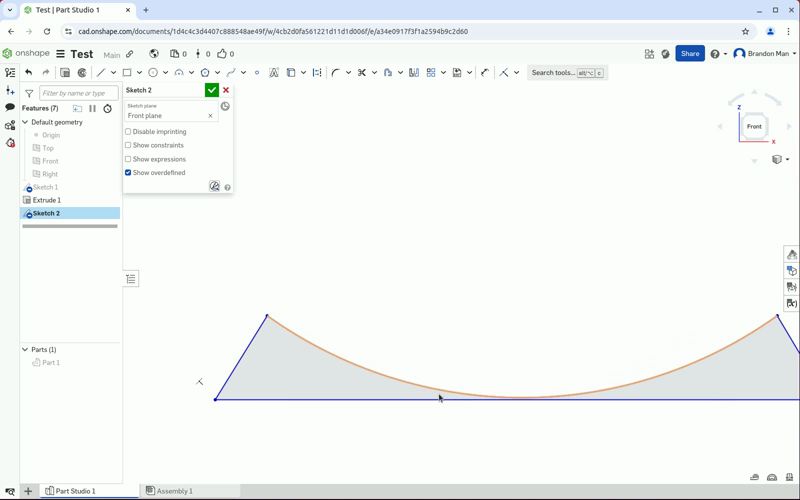
scroll(6)
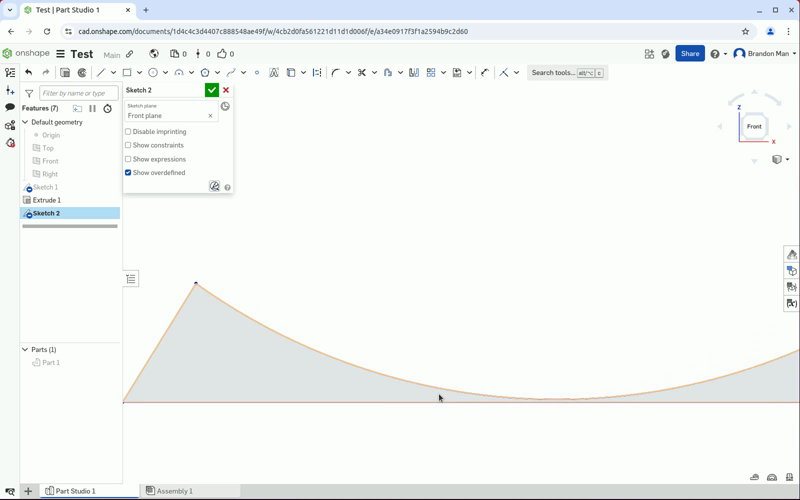
scroll(6)
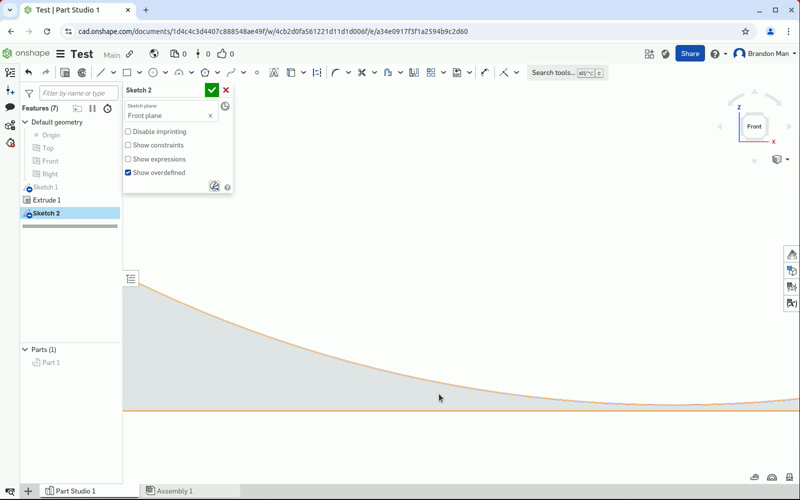
click(439, 393)
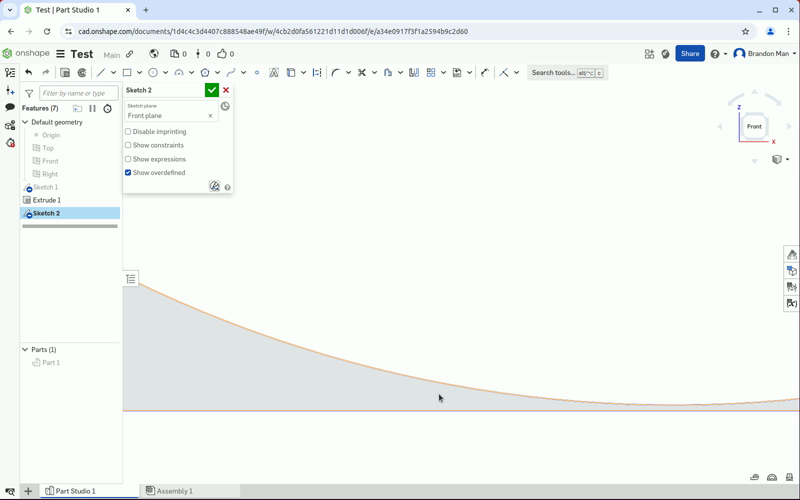
scroll(-6)
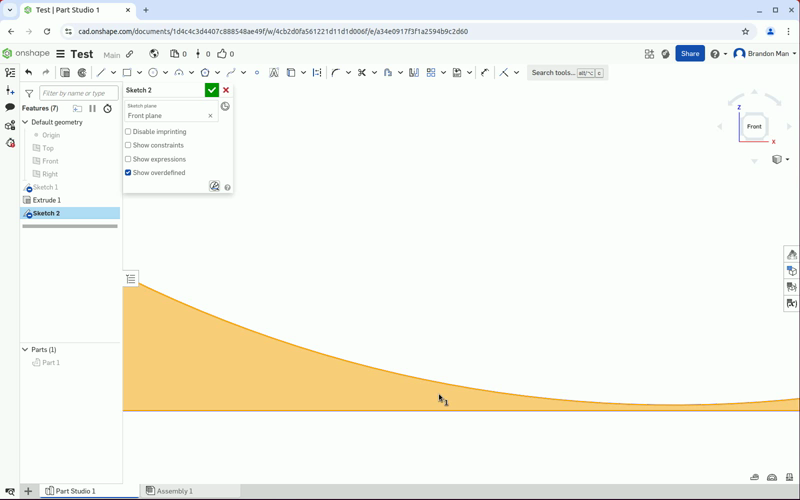
scroll(-6)
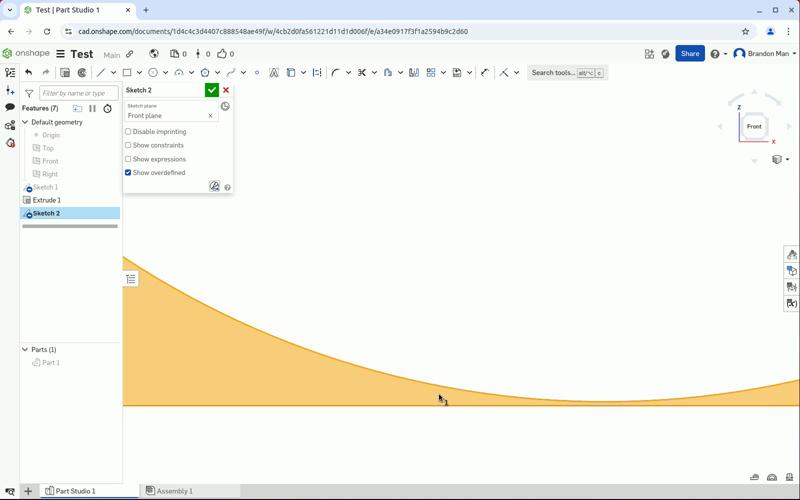
scroll(-6)
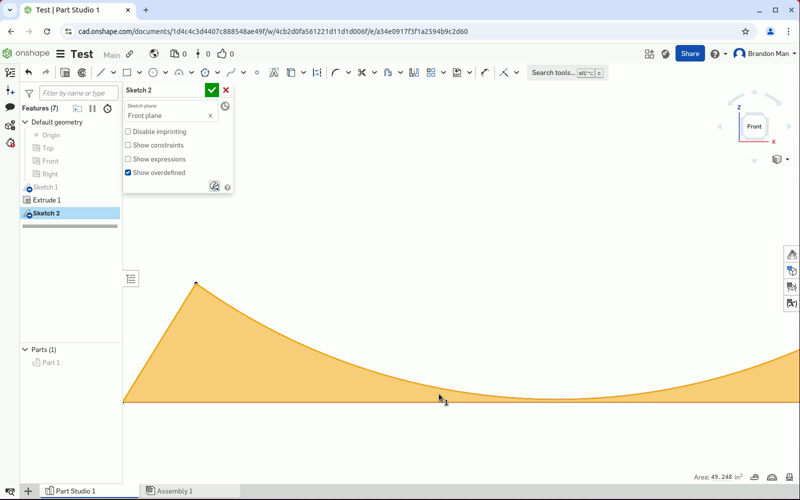
scroll(-6)
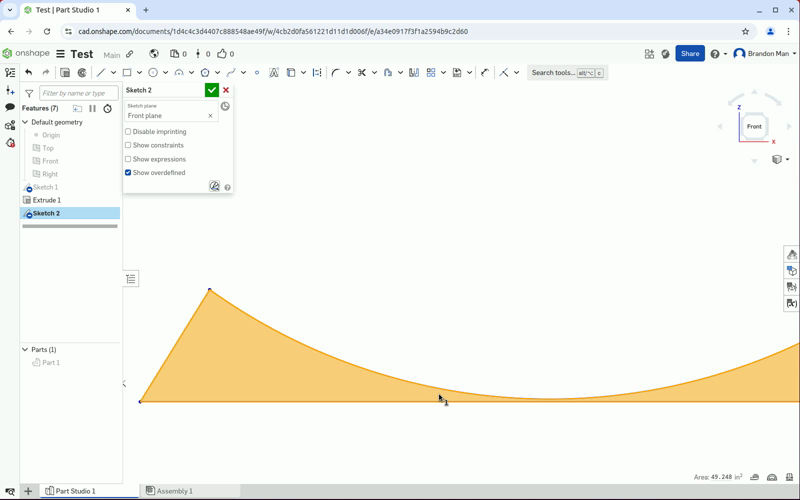
scroll(-6)
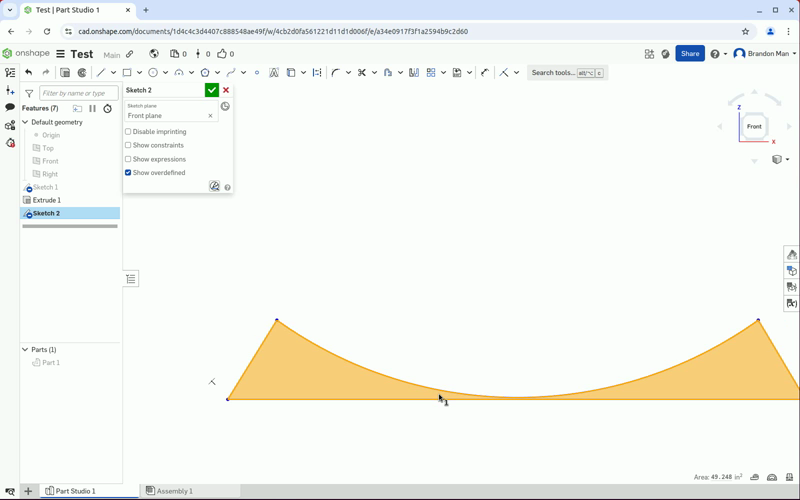
scroll(-6)
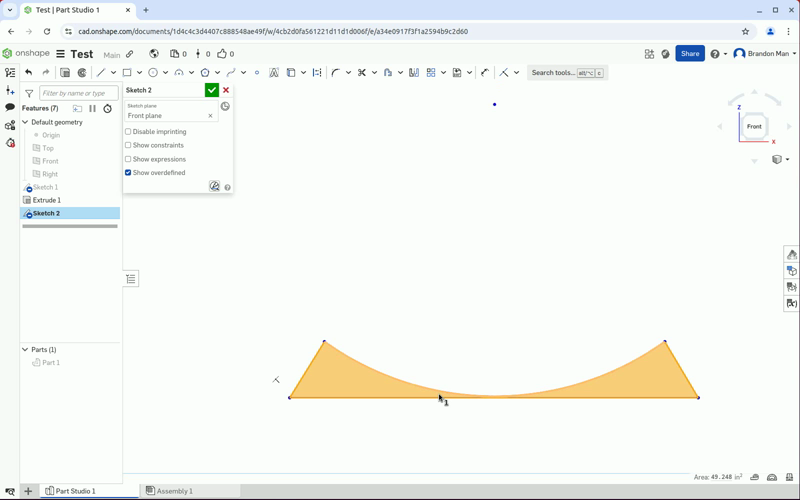
scroll(-6)
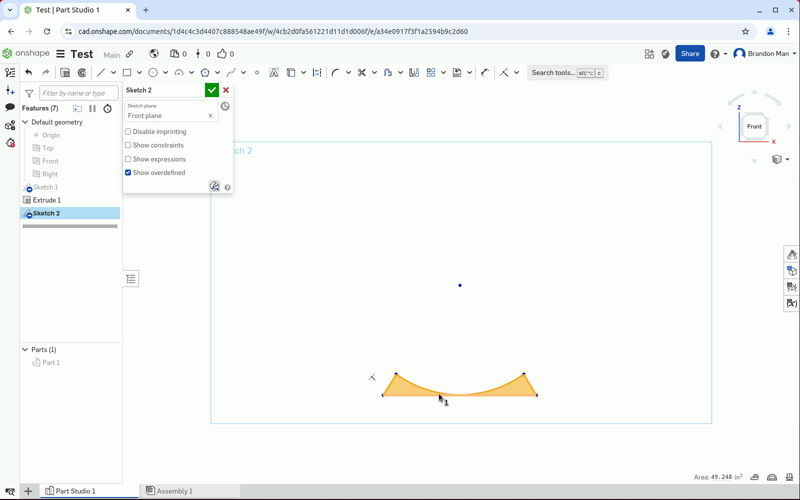
mouse_move(73, 352)
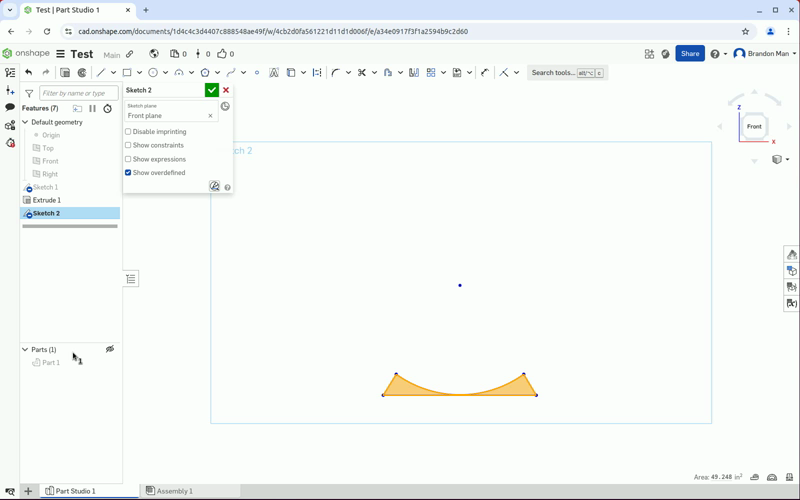
key(shift+y)
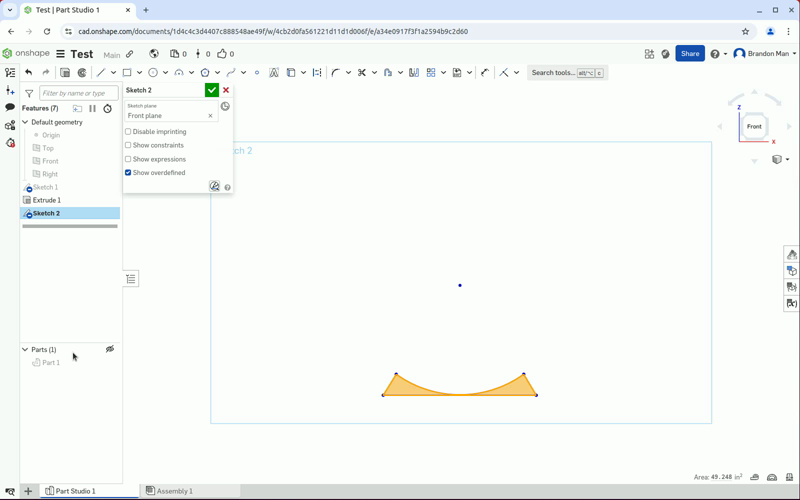
key(shift+e)
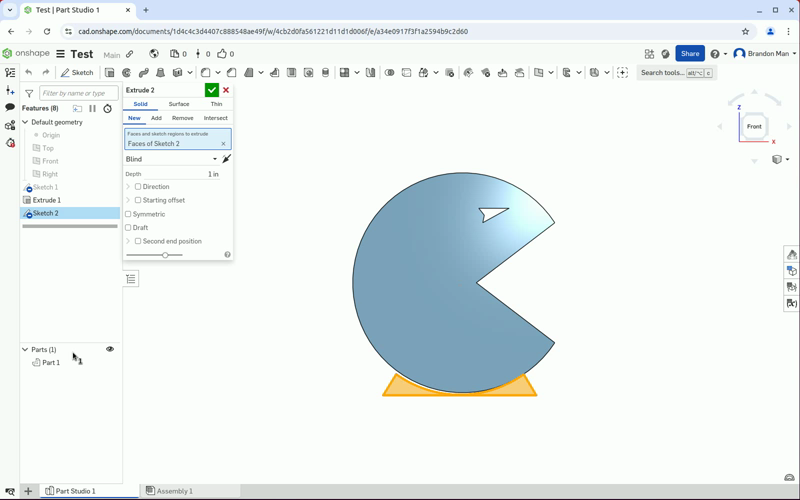
mouse_move(143, 106)
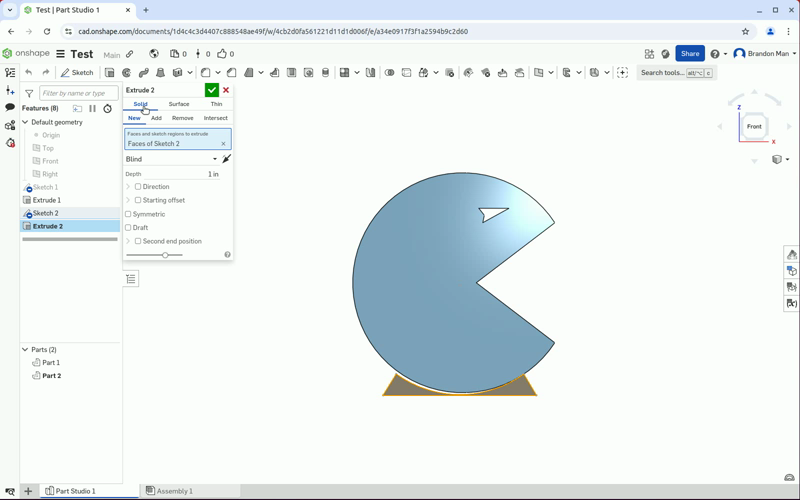
click(143, 106)
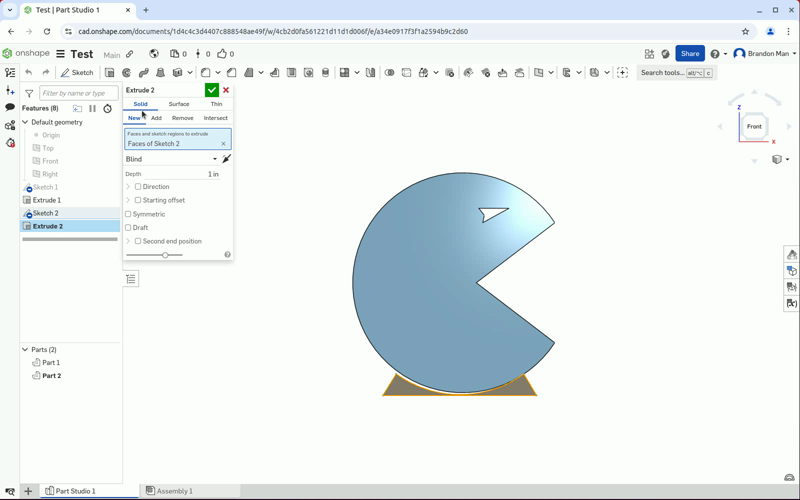
mouse_move(137, 120)
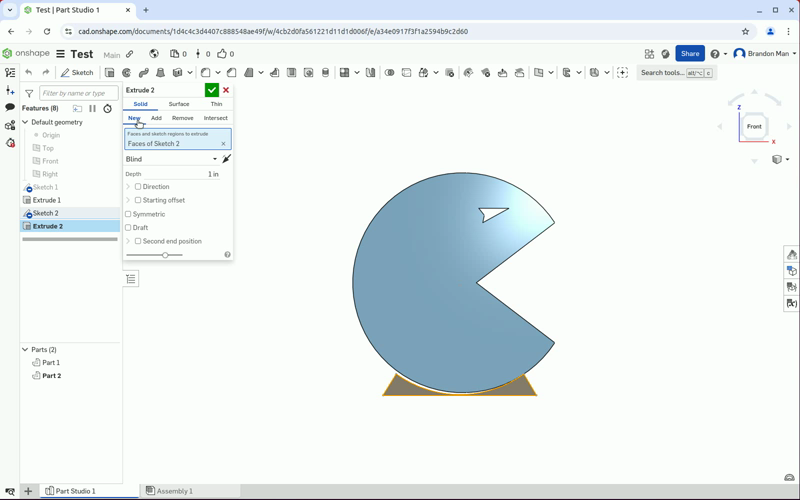
click(137, 120)
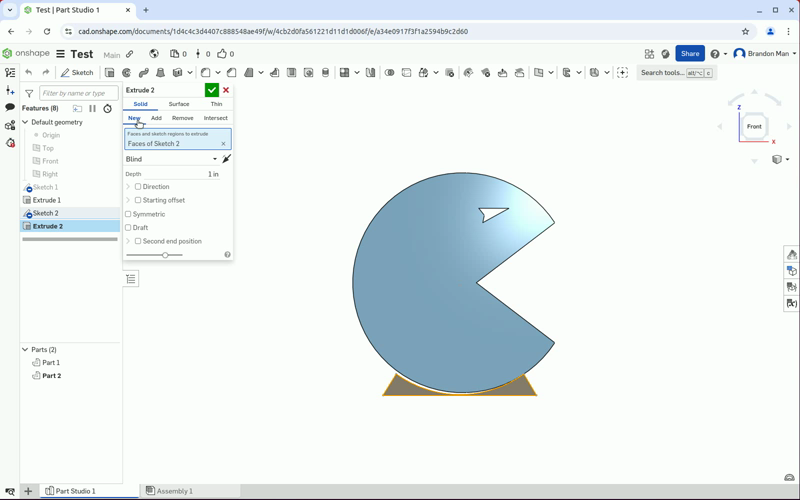
key(tab, 4)
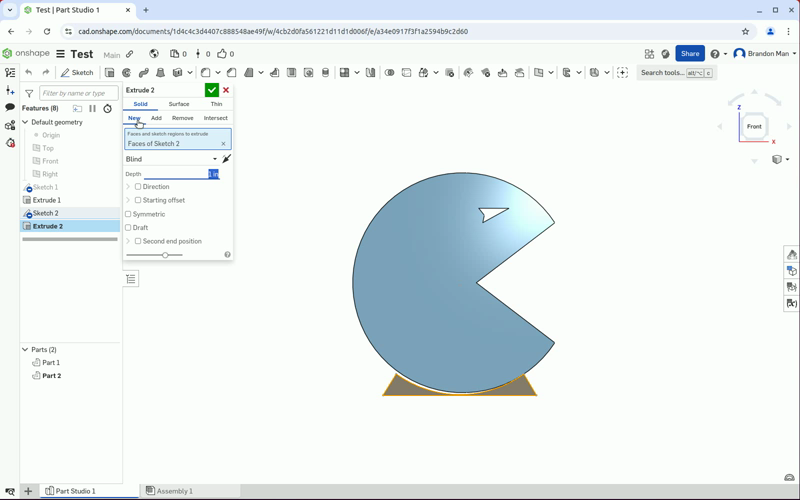
text(24.552)
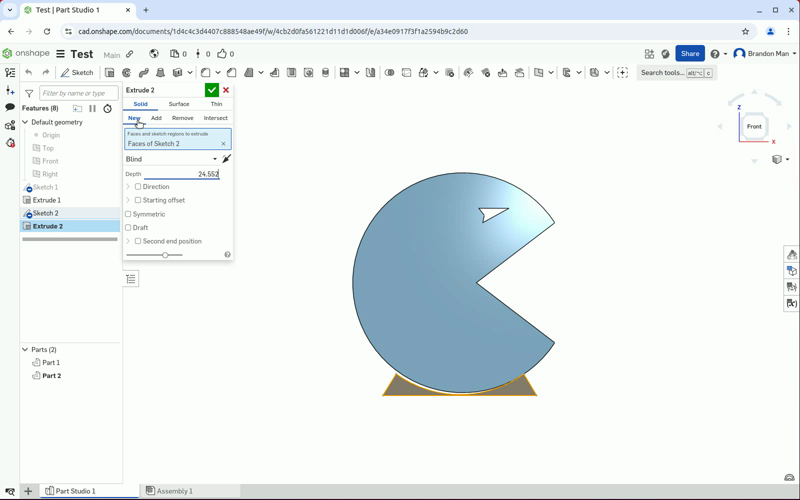
key(tab, 3)
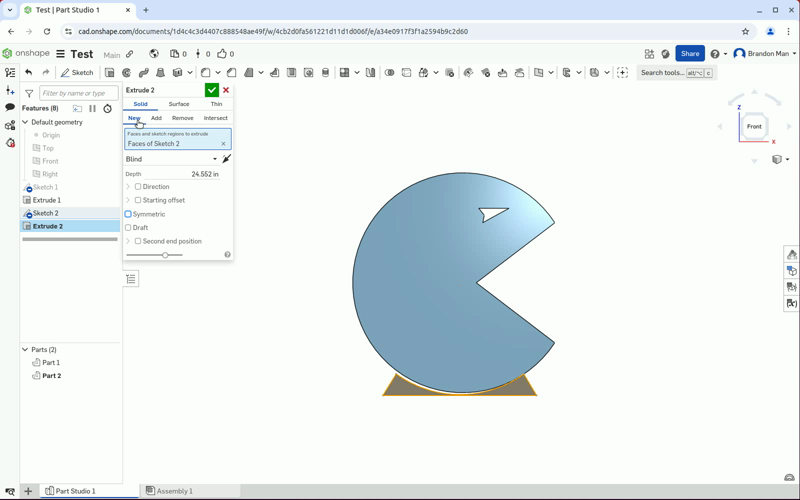
key(space)
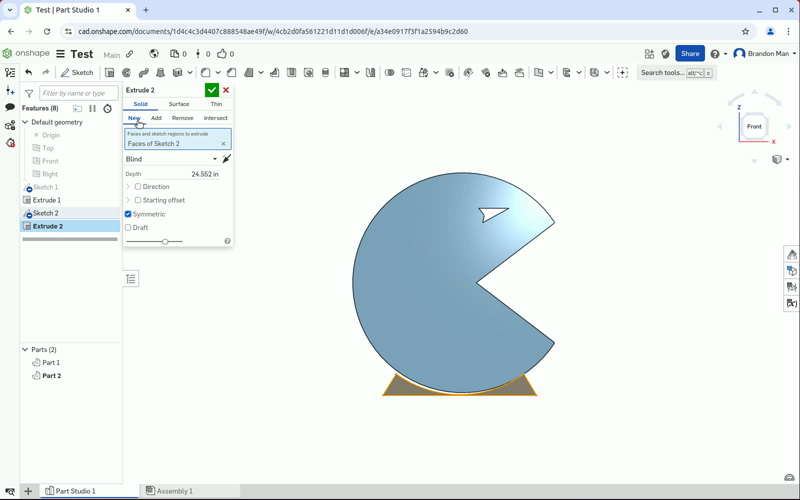
key(enter)
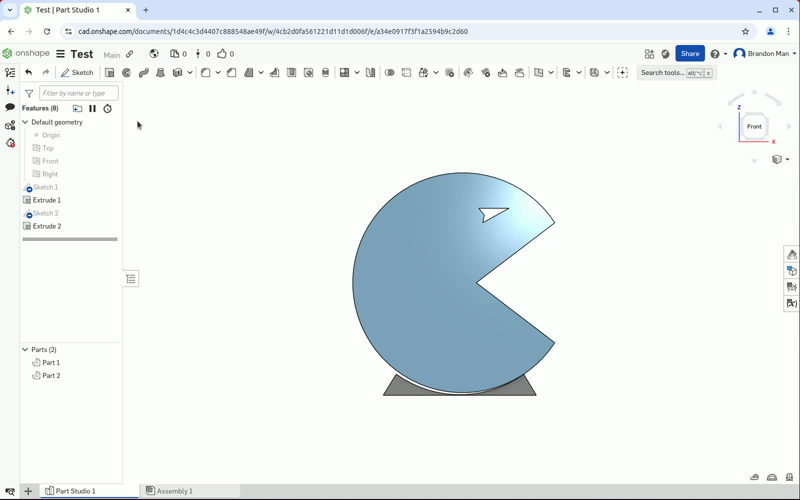
key(shift+h)
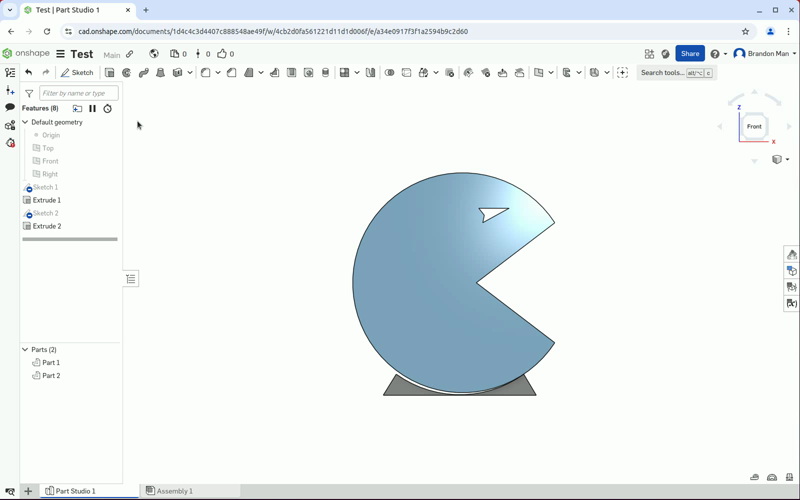
key(shift+h)
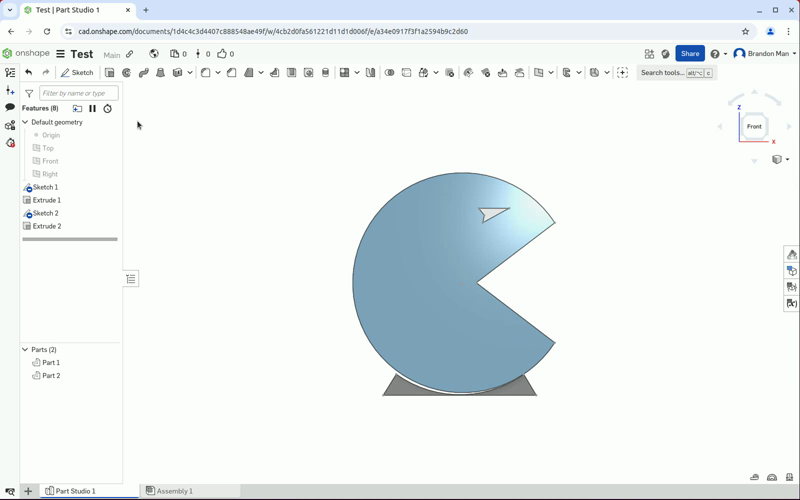
key(shift+7)
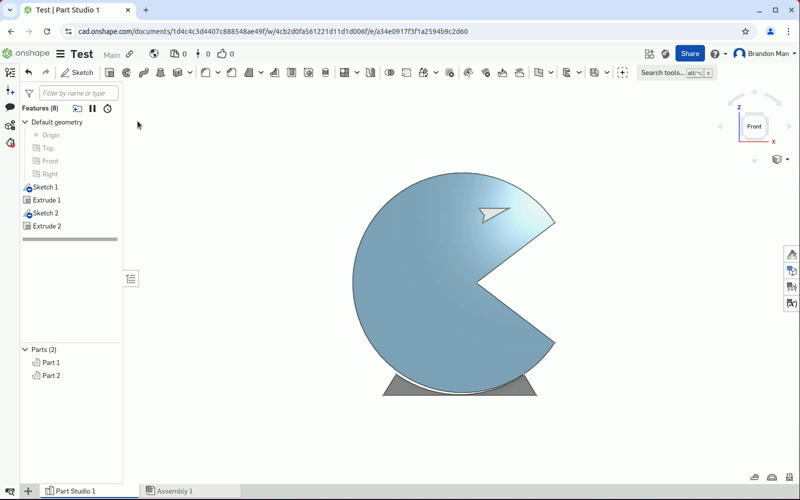
key(left, 2)
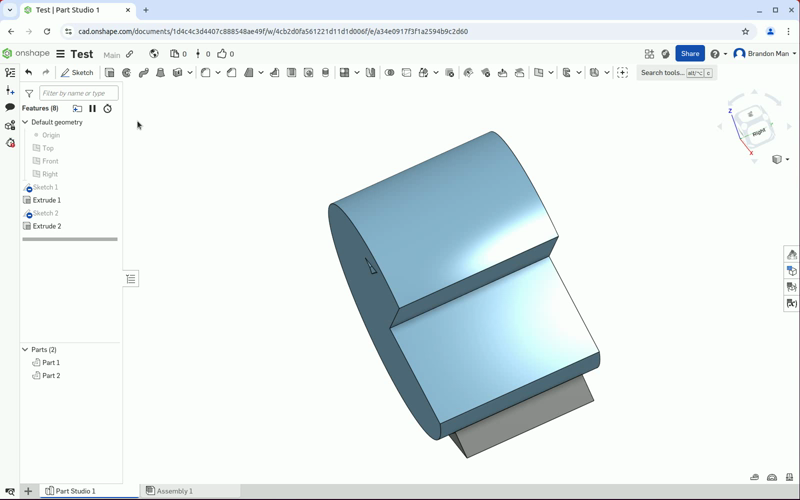
key(down, 2)
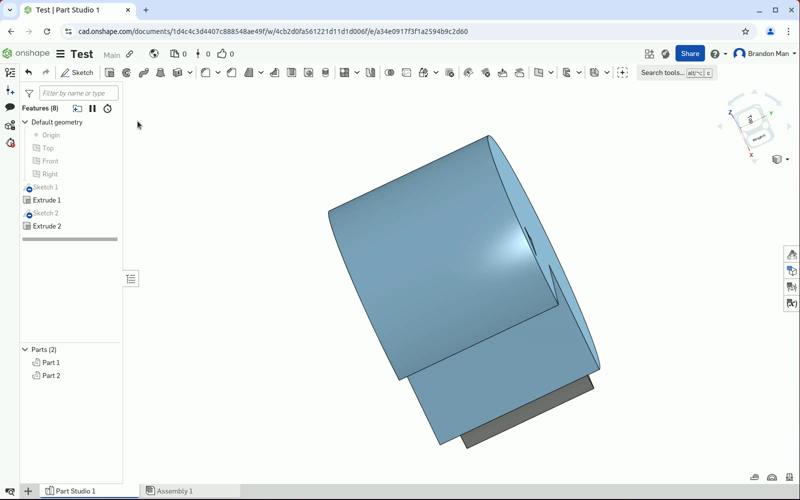
key(up, 2)
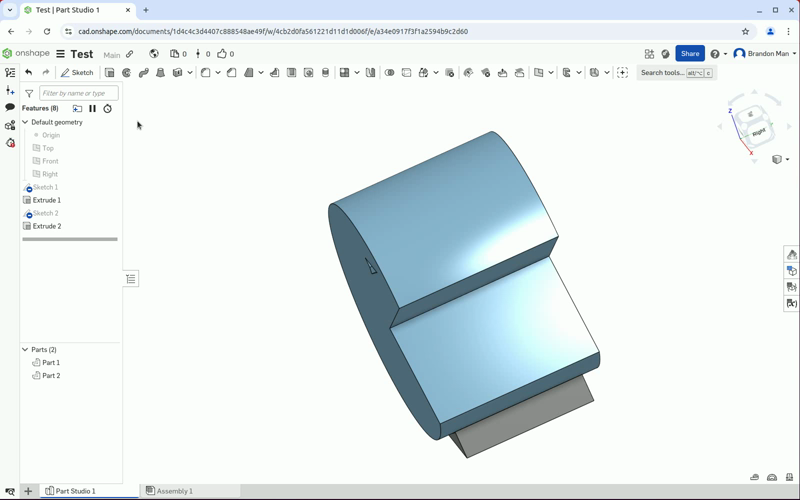
key(right, 2)
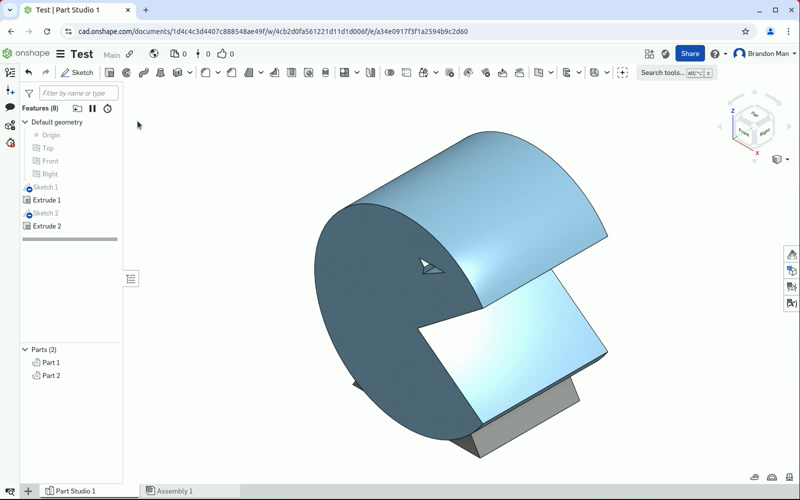
mouse_move(73, 189)
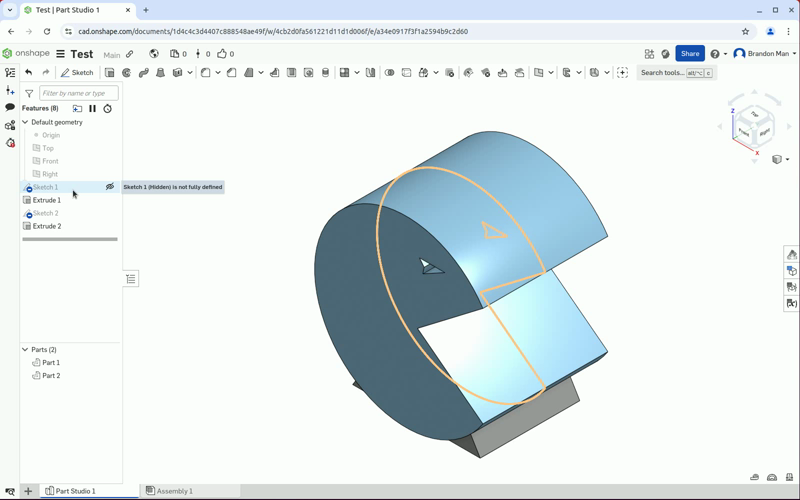
click(73, 189)